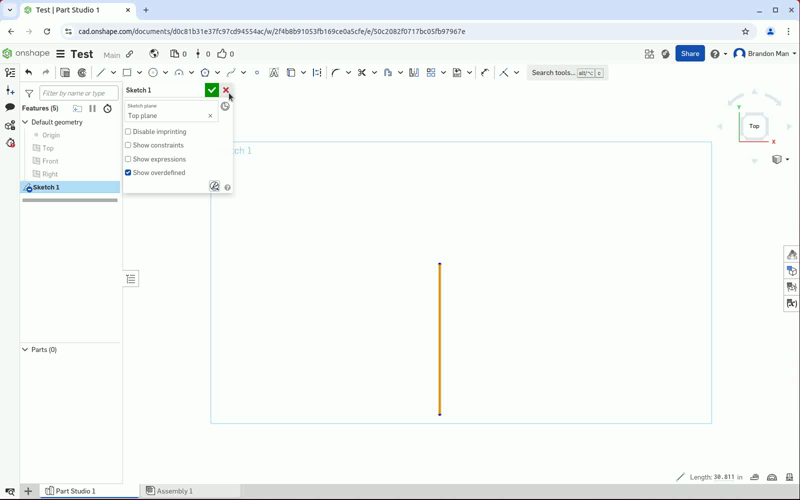
key(shift+h)
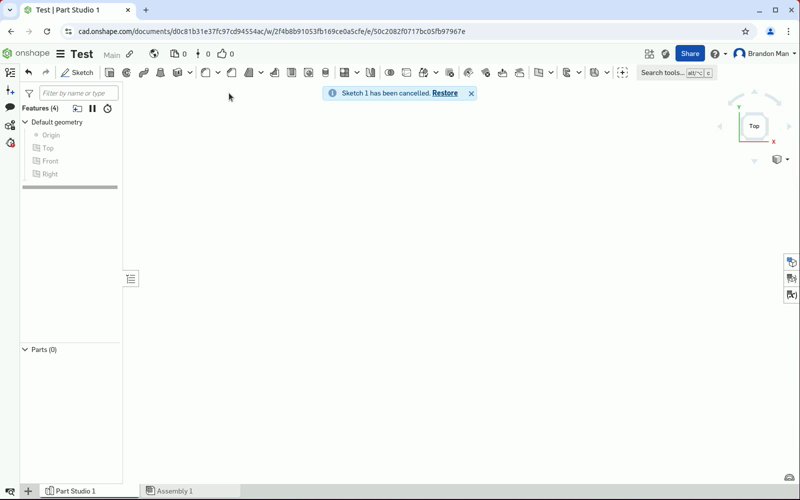
mouse_move(73, 352)
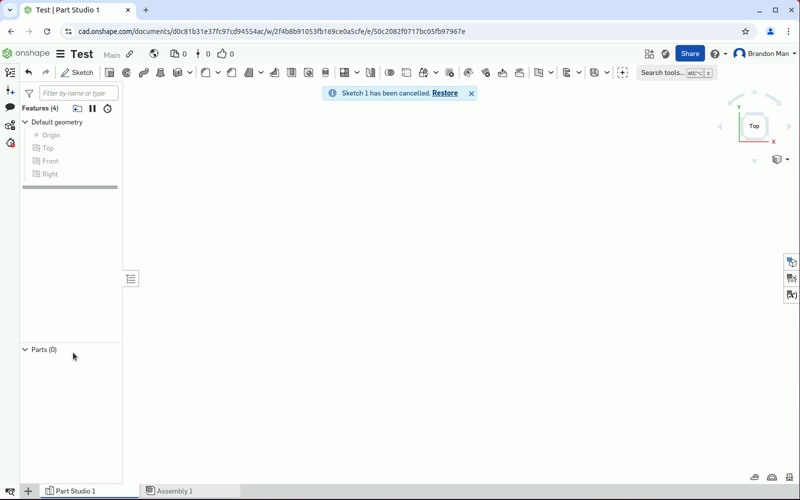
key(y)
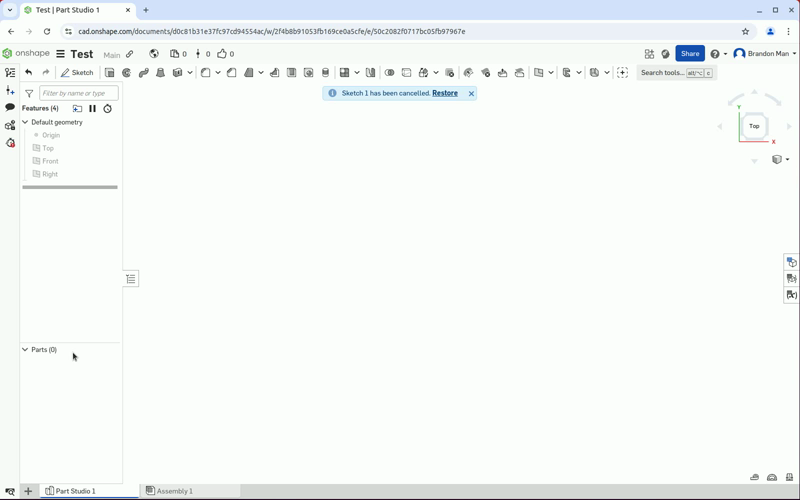
key(shift+p)
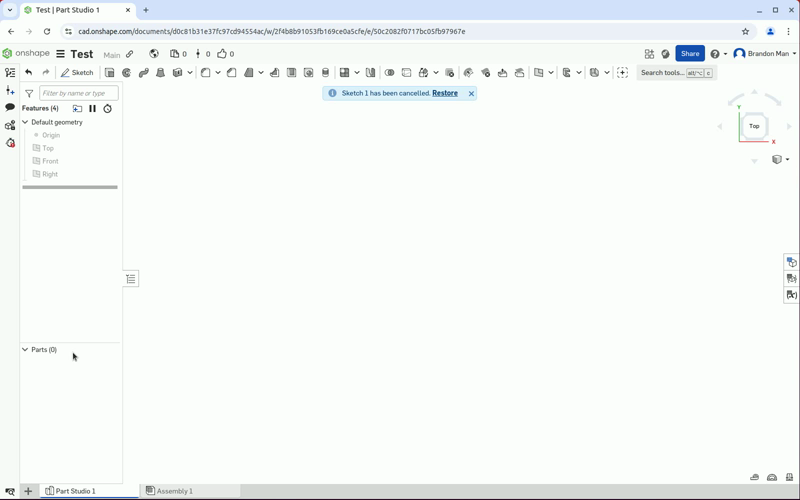
key(space)
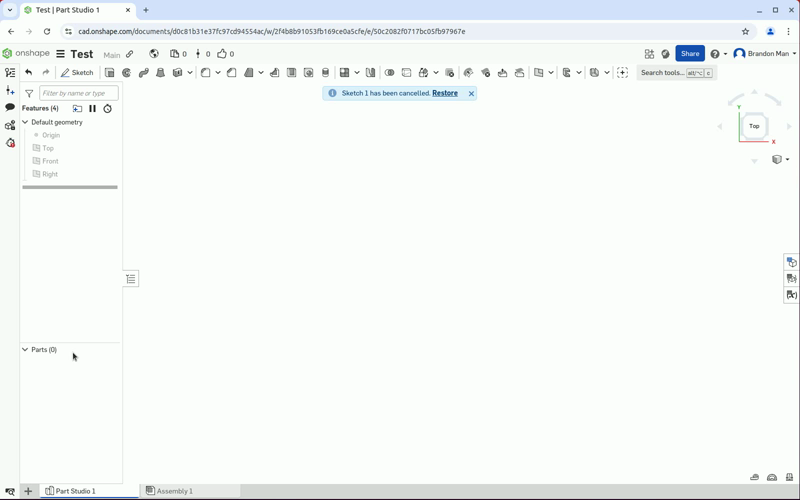
key_down(shift)
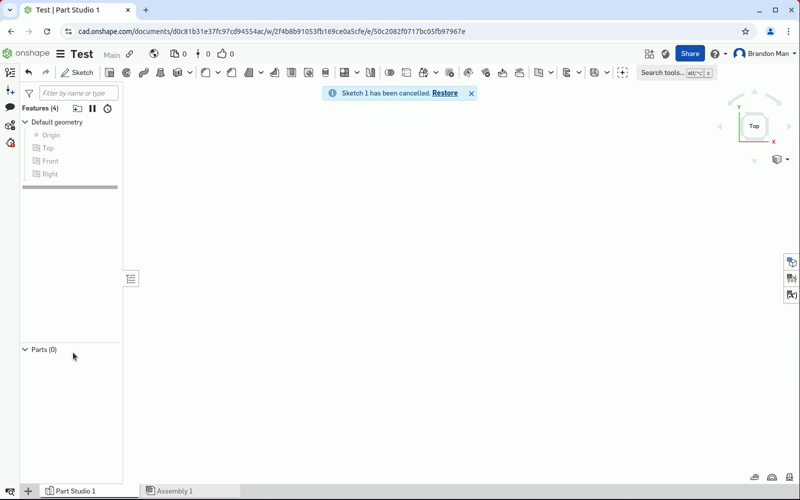
key(up)
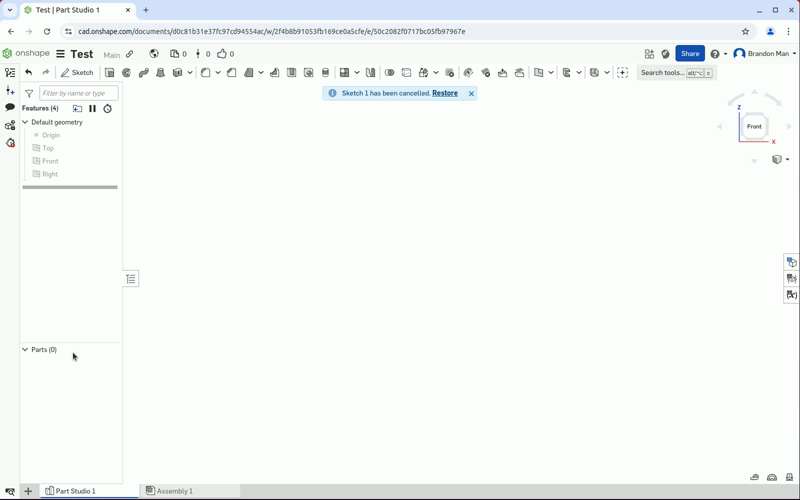
key_up(shift)
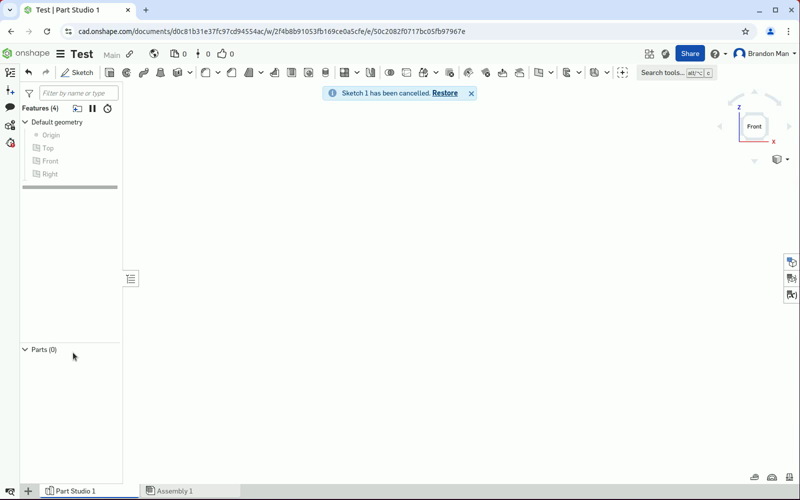
mouse_move(73, 352)
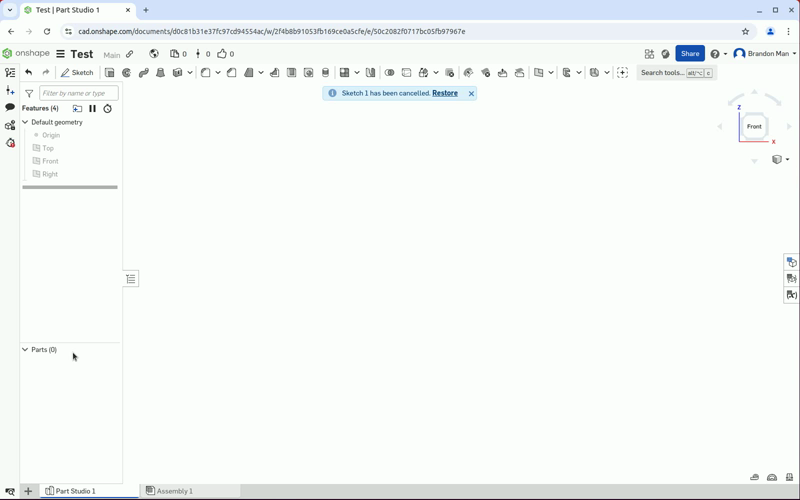
key(shift+y)
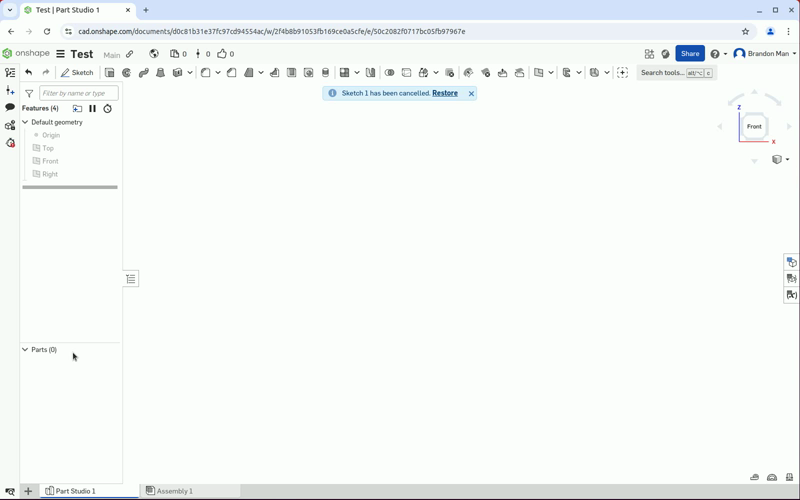
key(shift+s)
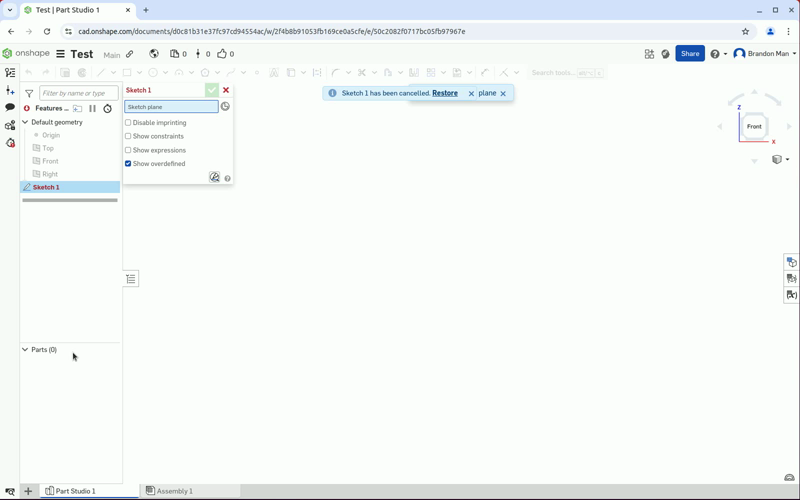
mouse_move(73, 163)
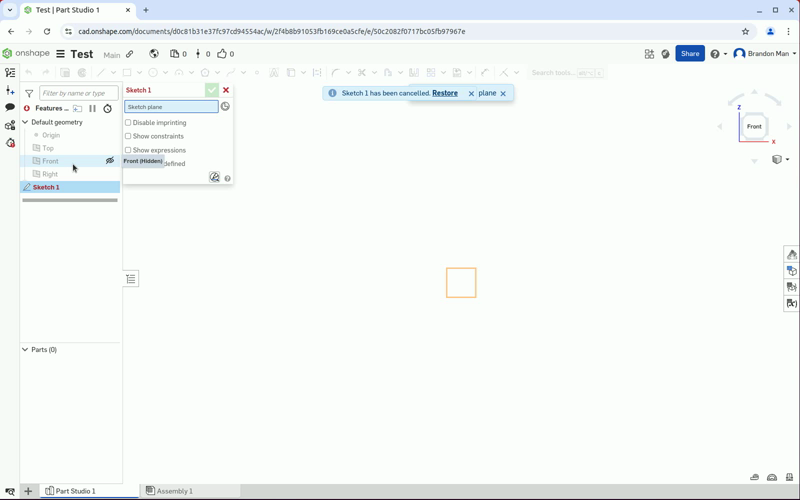
click(73, 163)
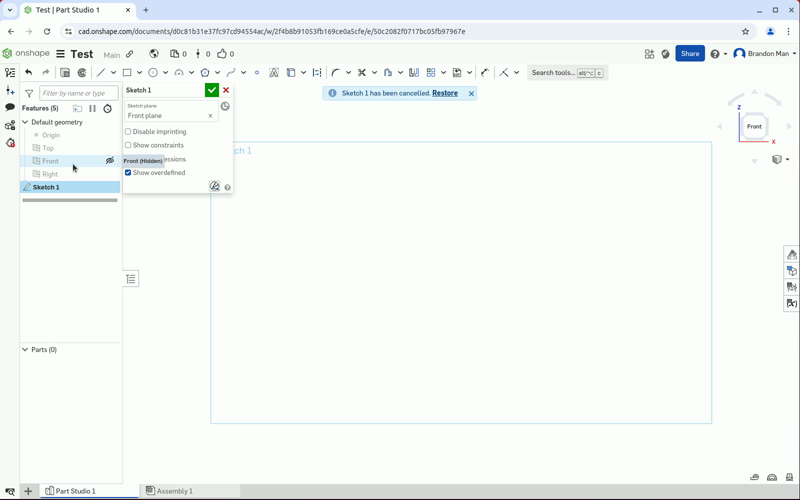
mouse_move(73, 352)
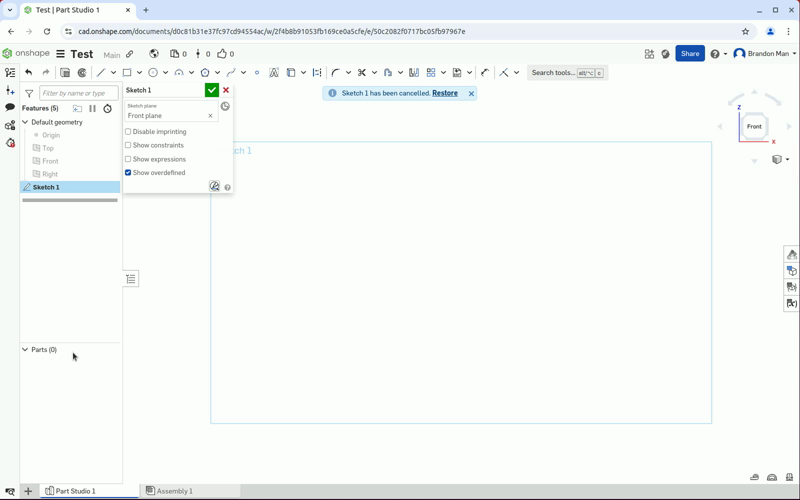
key(y)
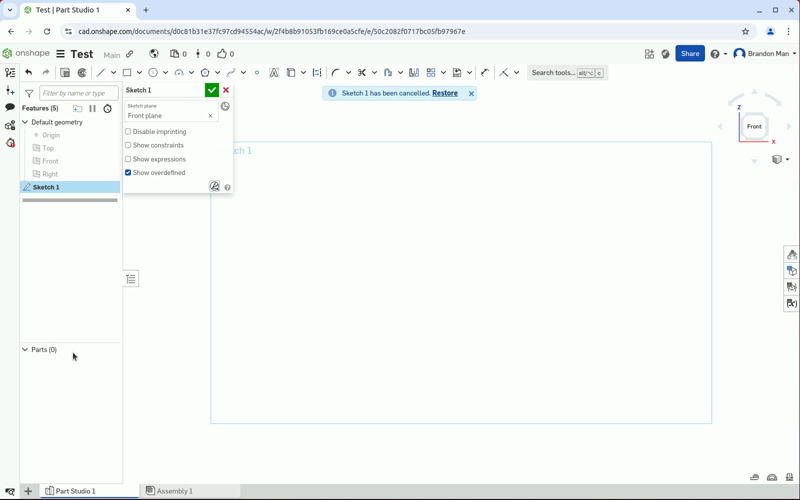
key(c)
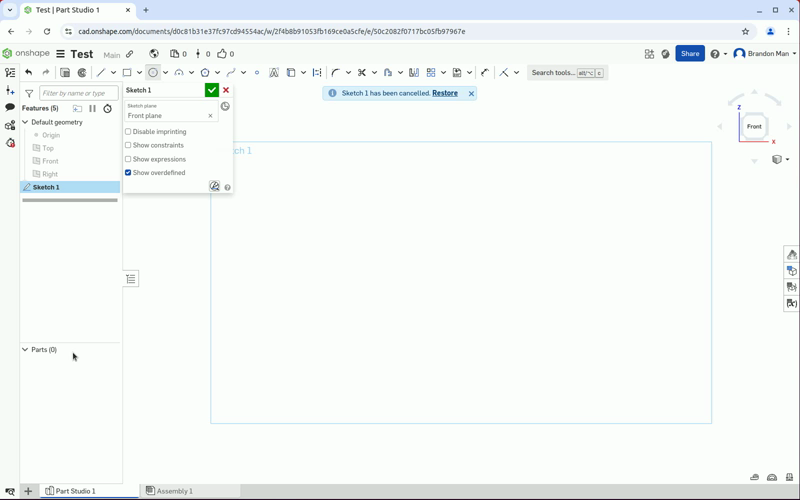
key_down(shift)
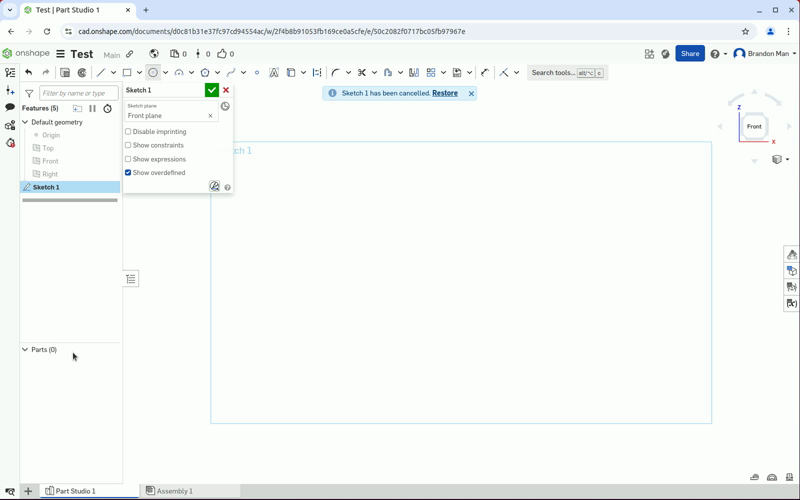
mouse_move(426, 249)
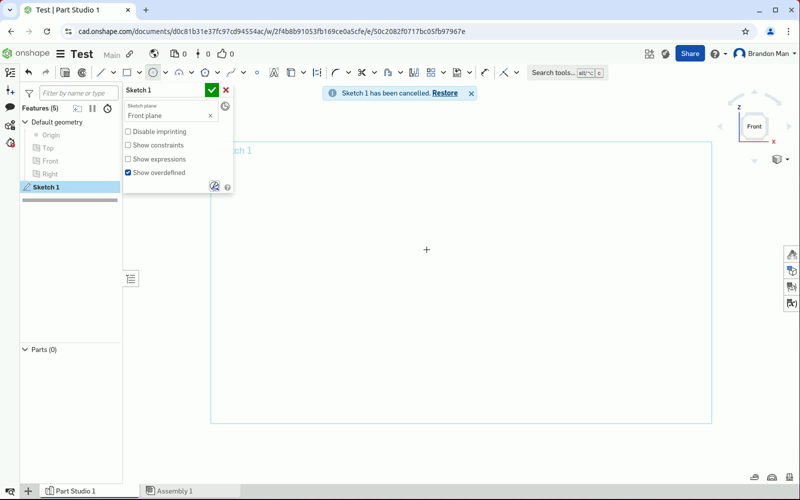
click(426, 249)
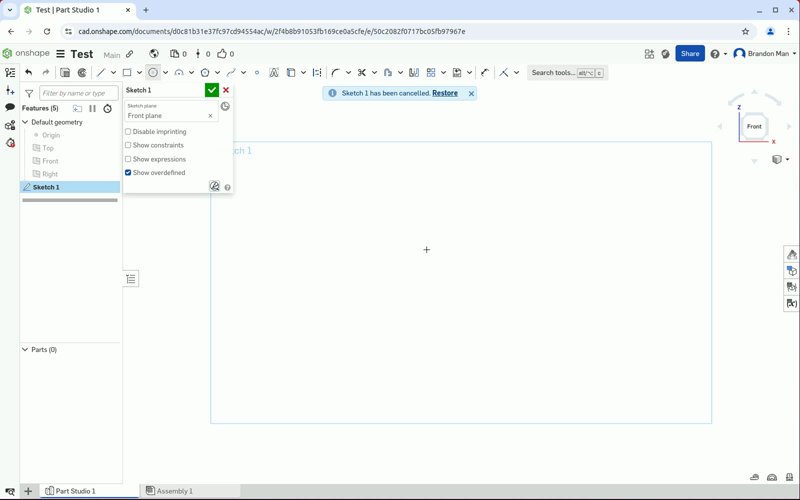
key_up(shift)
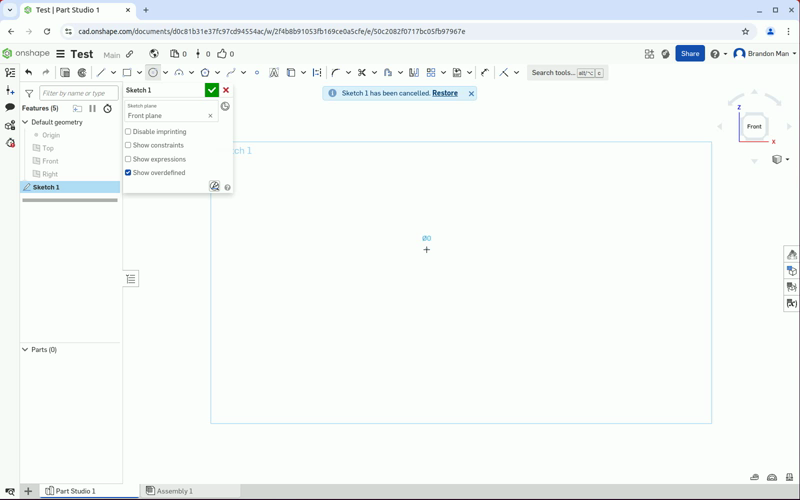
mouse_move(464, 249)
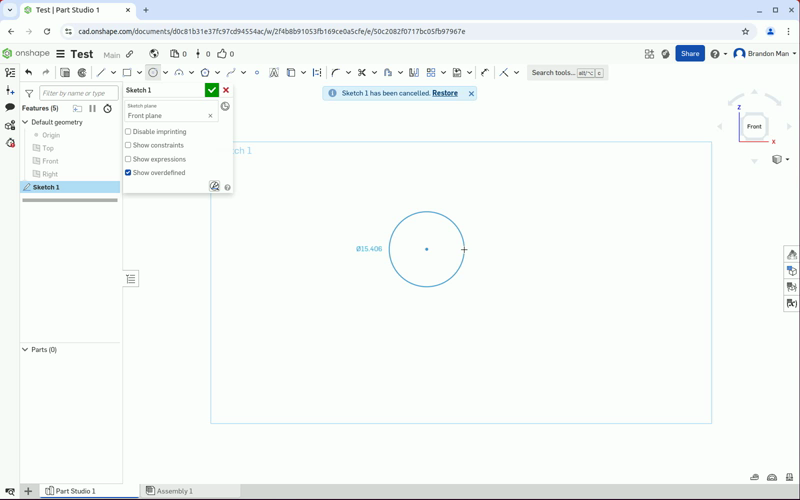
click(464, 249)
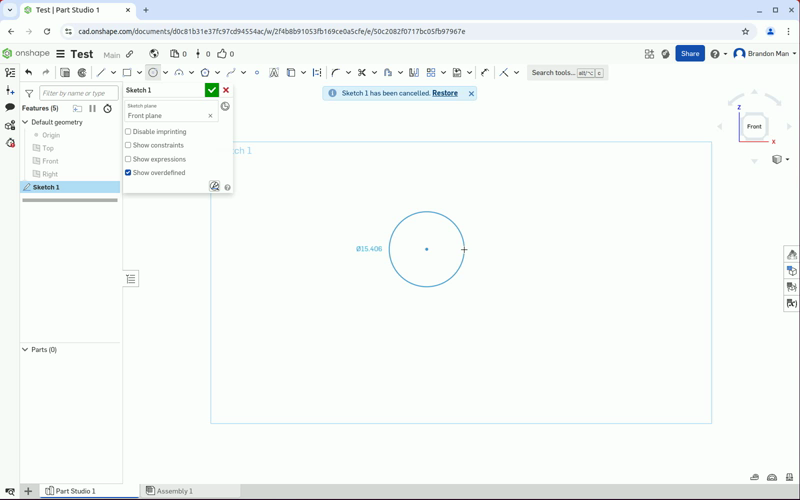
key(esc)
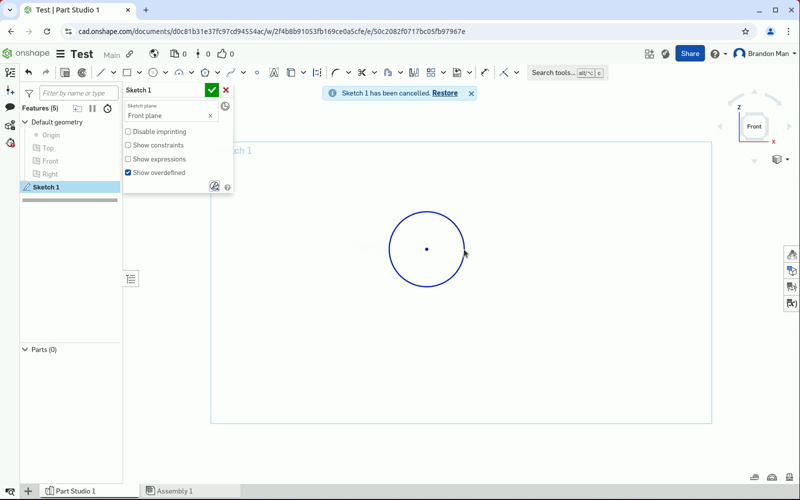
mouse_move(435, 235)
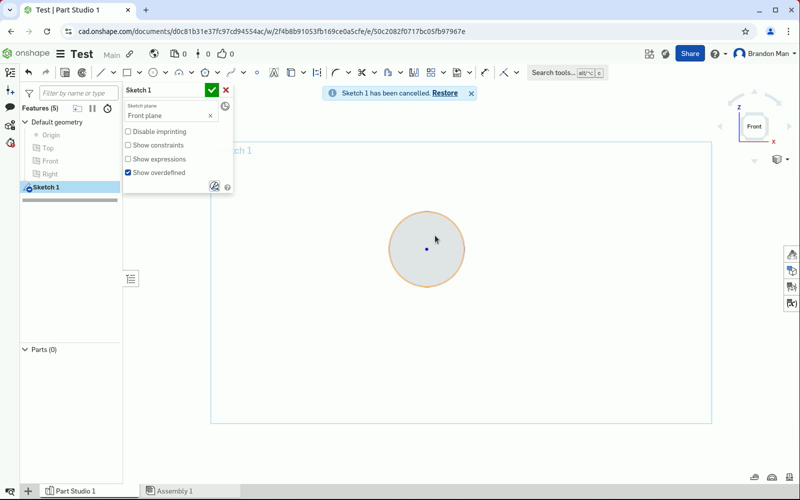
click(435, 235)
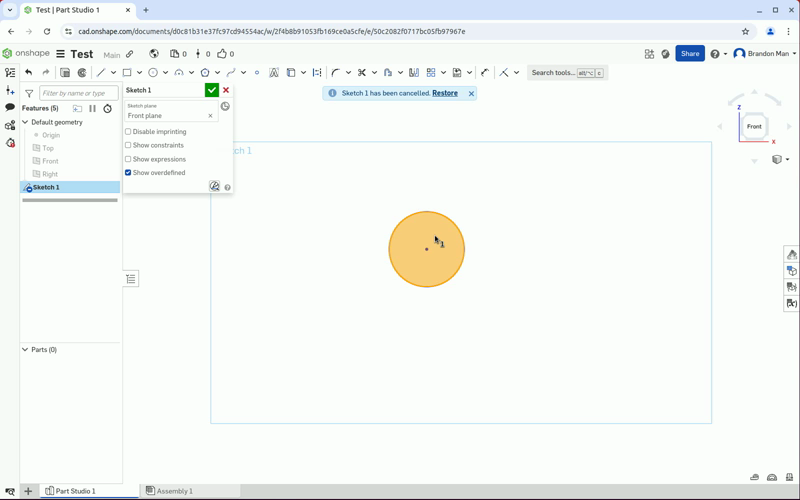
mouse_move(73, 352)
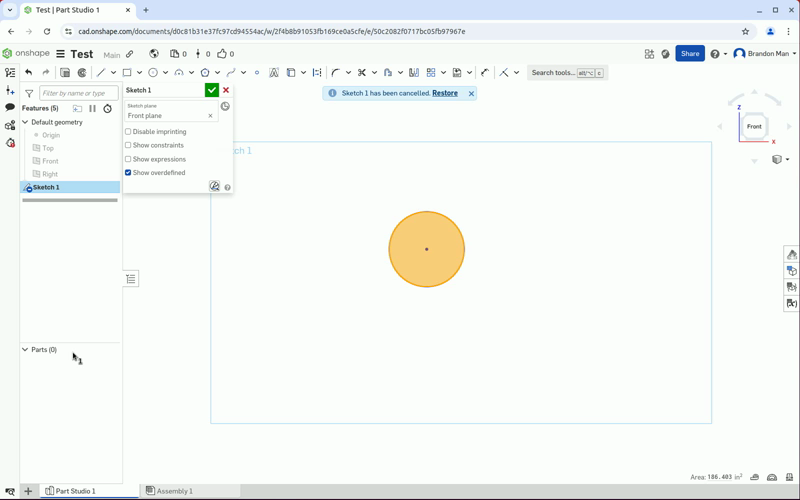
key(shift+y)
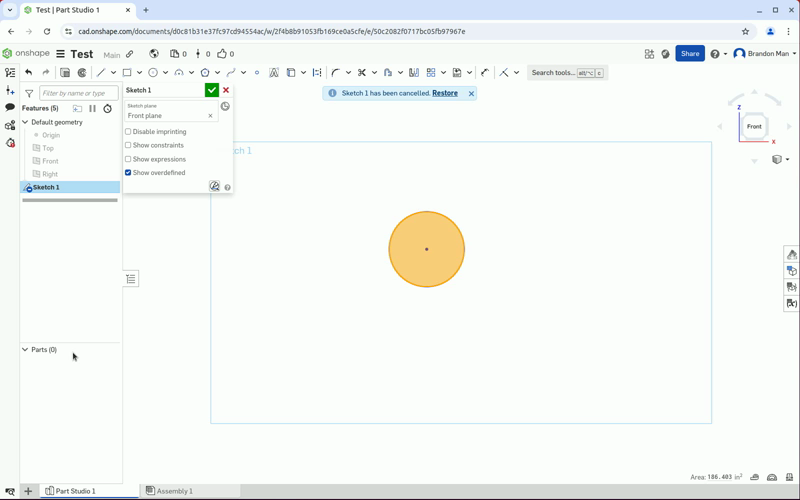
key(shift+e)
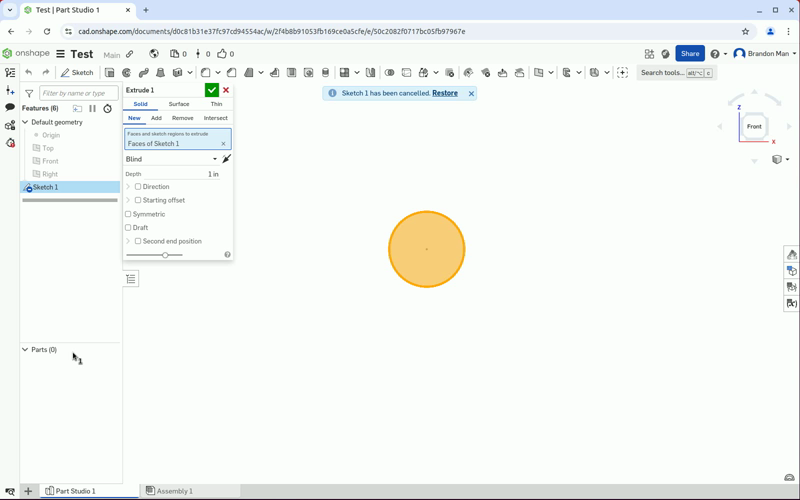
mouse_move(143, 106)
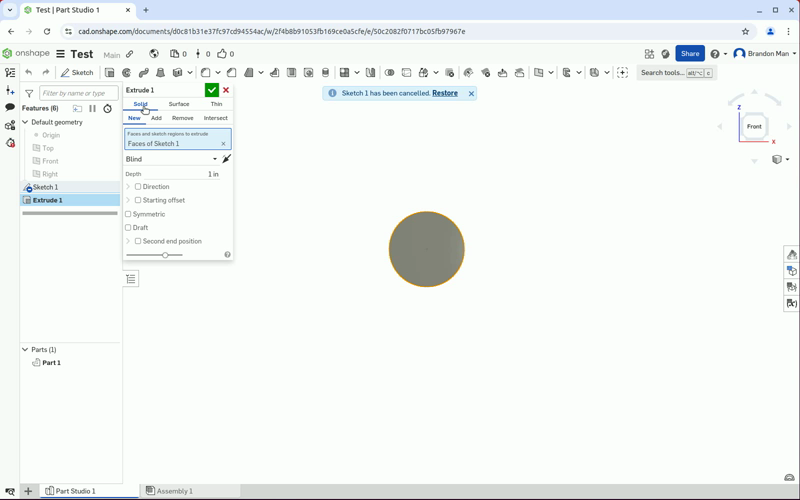
click(143, 106)
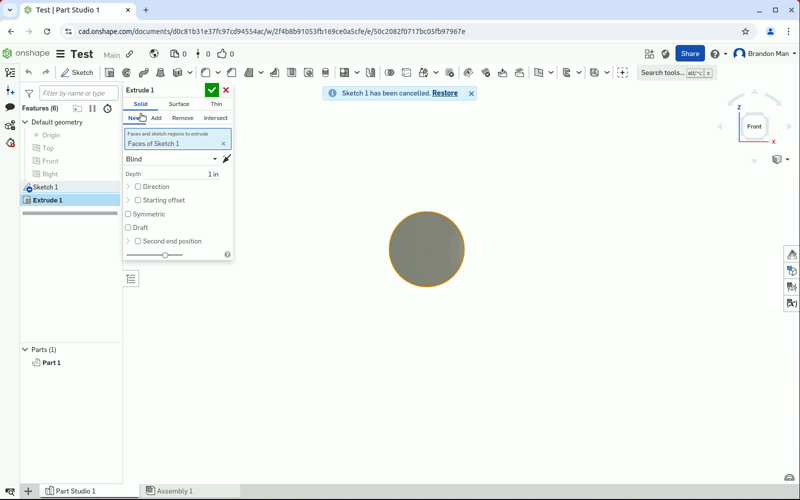
mouse_move(137, 120)
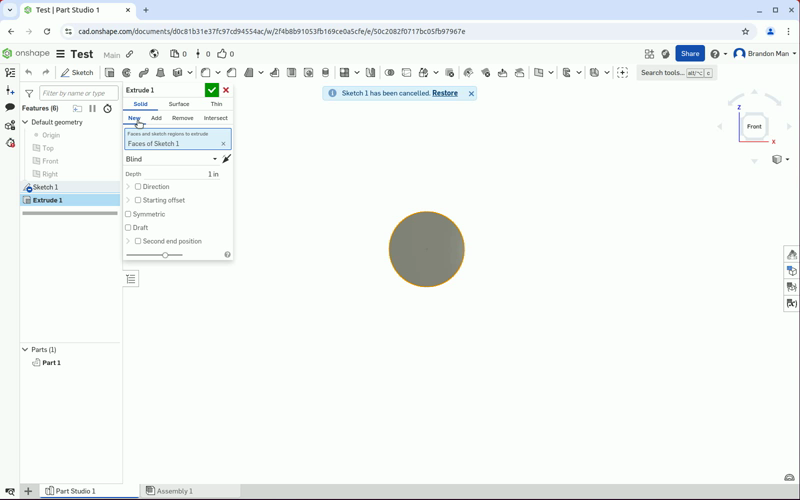
click(137, 120)
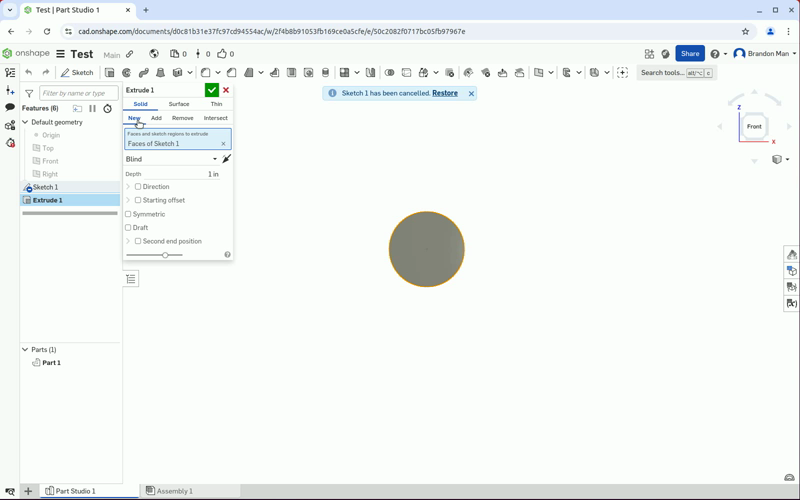
key(tab, 4)
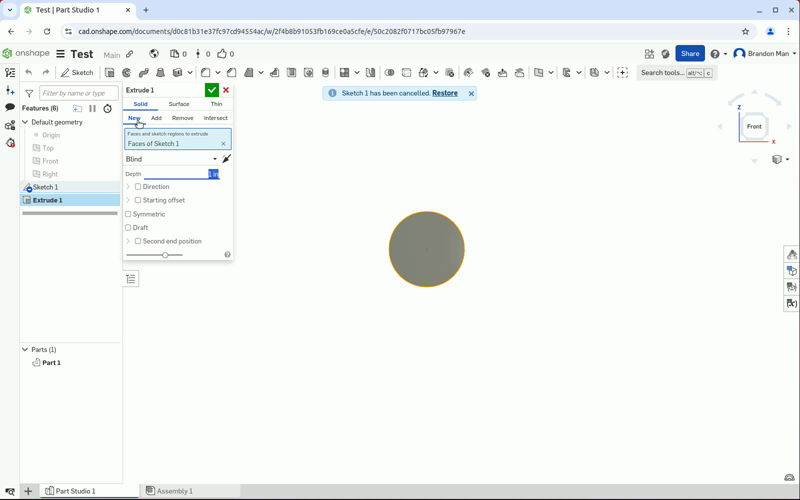
text(2.889)
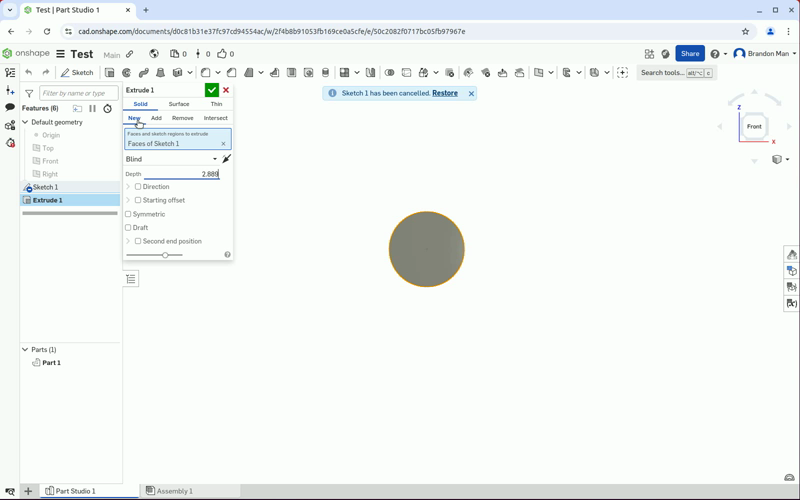
key(enter)
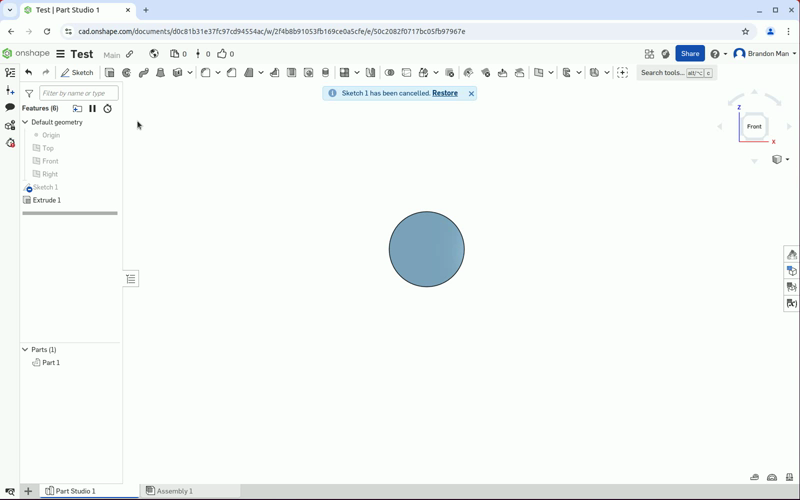
key(shift+h)
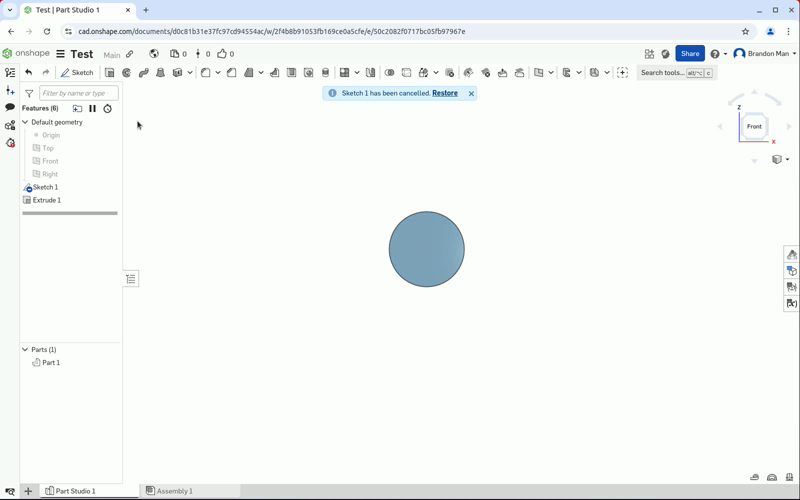
key(shift+h)
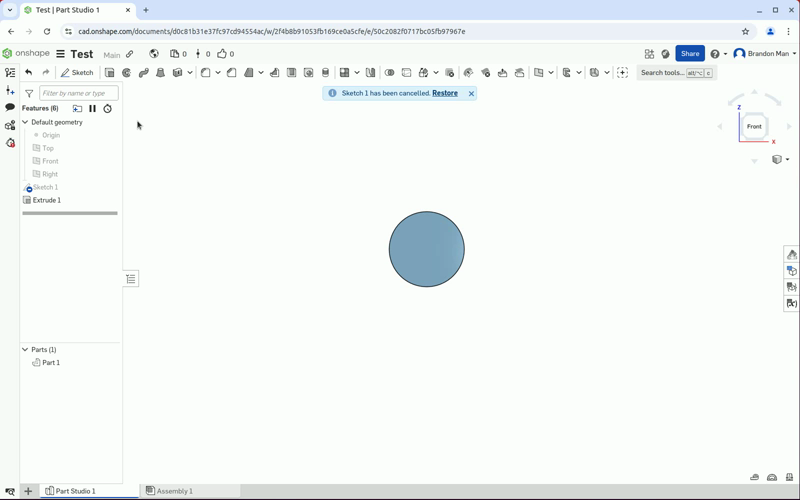
mouse_move(73, 189)
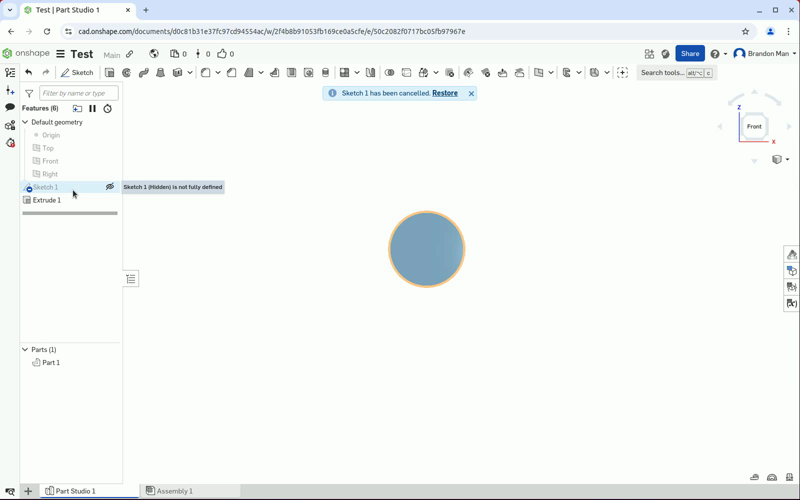
click(73, 189)
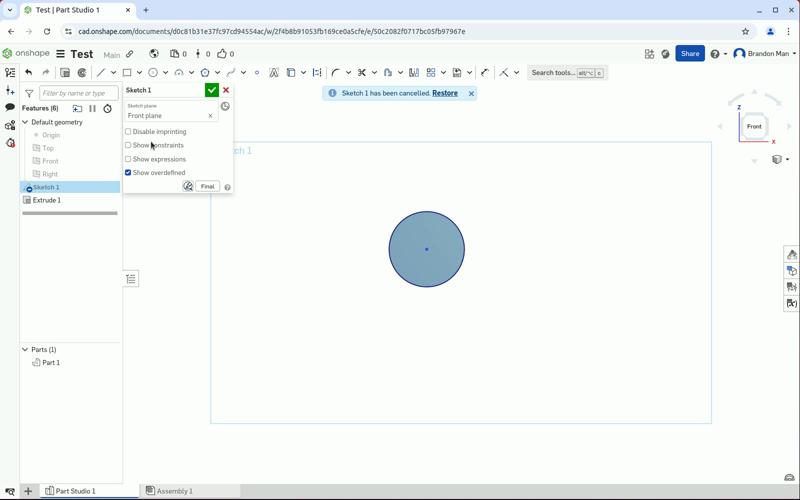
mouse_move(229, 92)
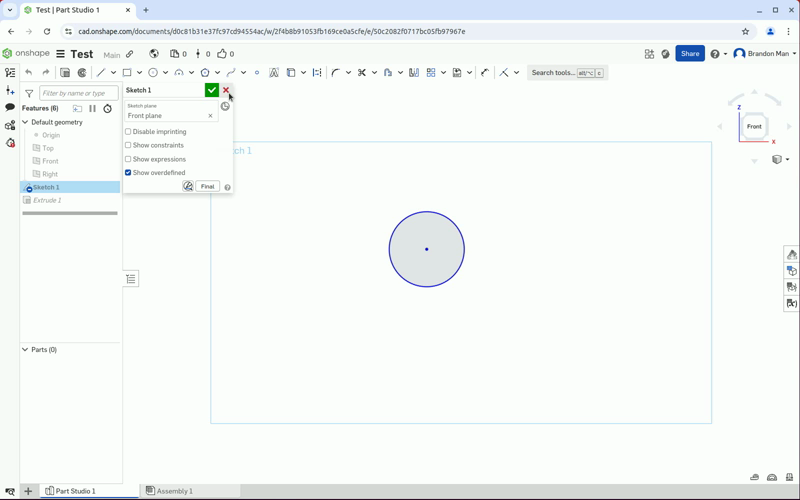
click(229, 92)
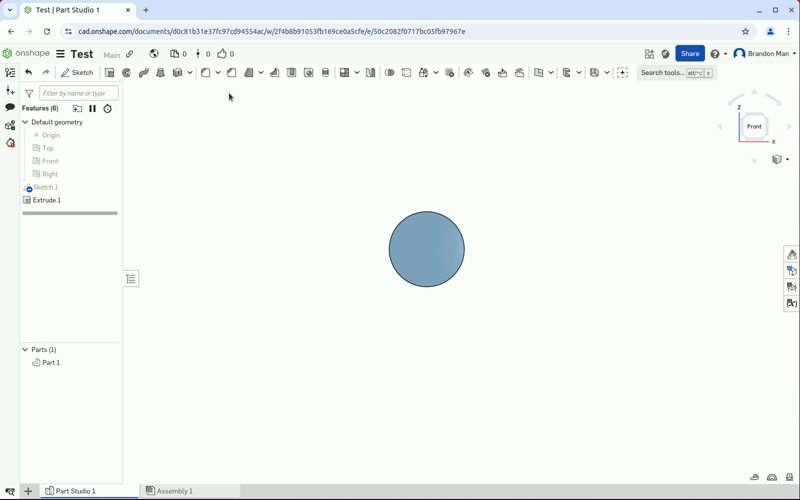
mouse_move(541, 75)
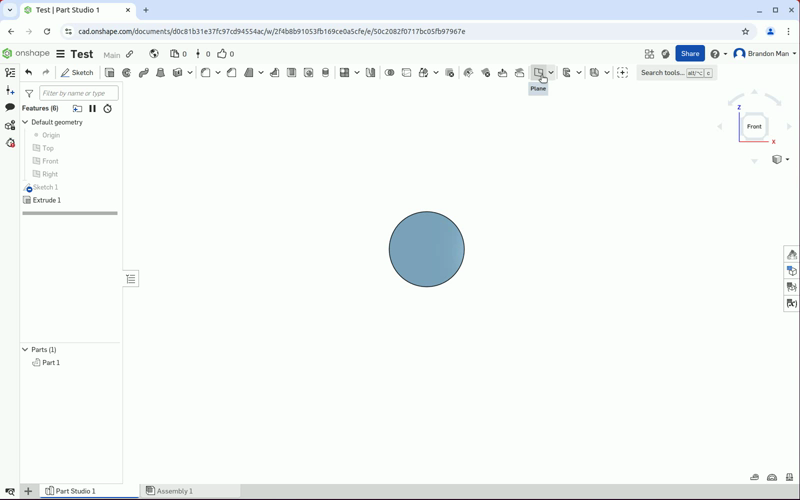
click(541, 75)
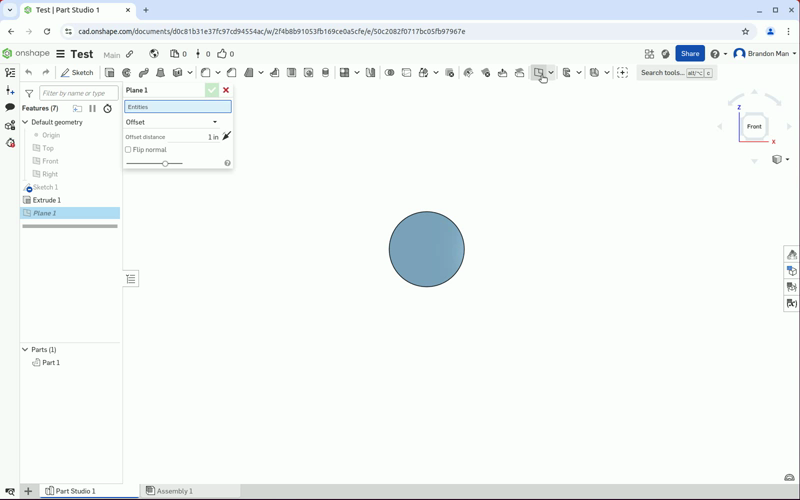
mouse_move(73, 163)
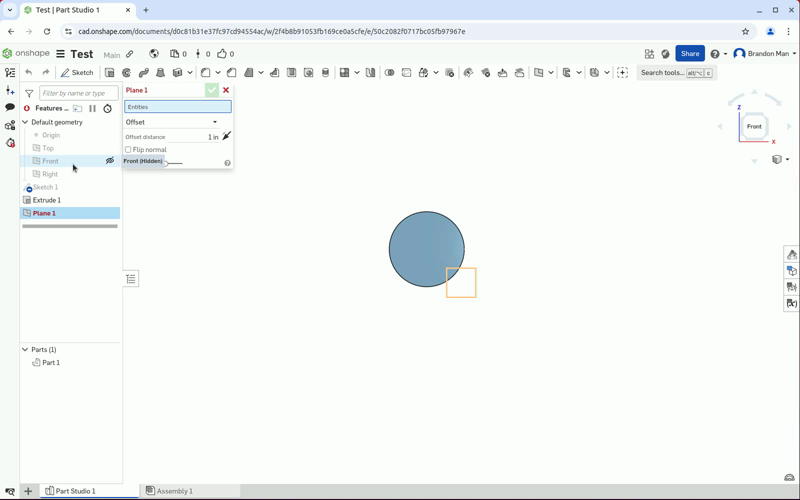
click(73, 163)
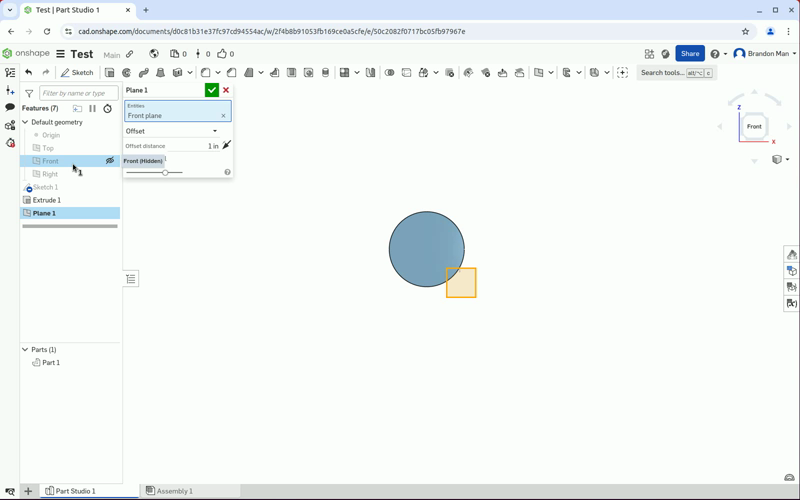
key(tab, 2)
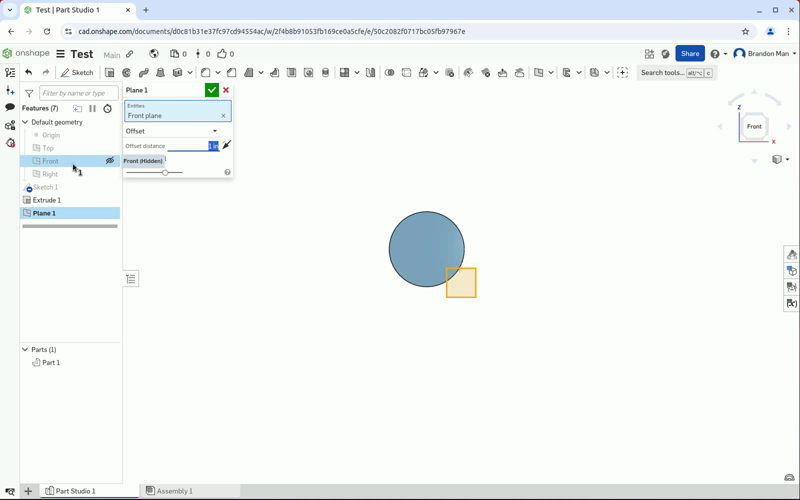
text(2.896)
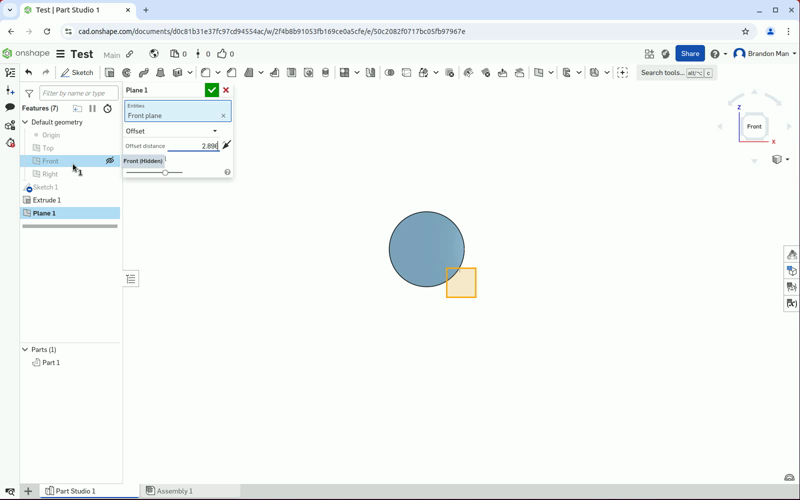
key(enter, 2)
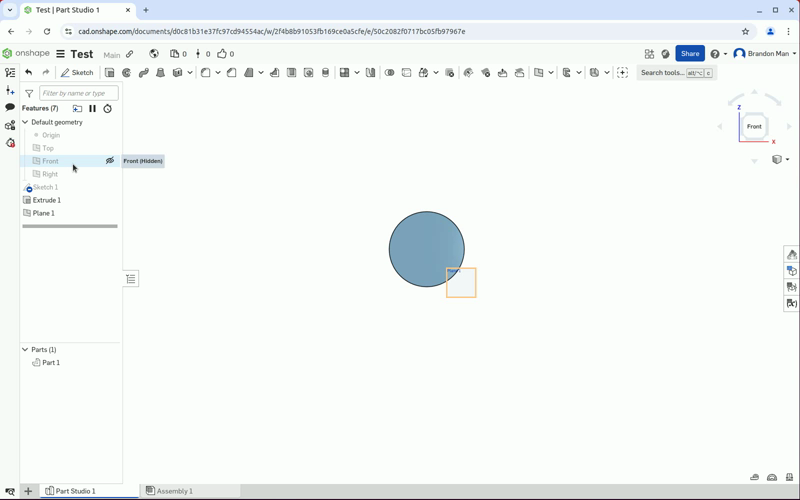
key(shift+s)
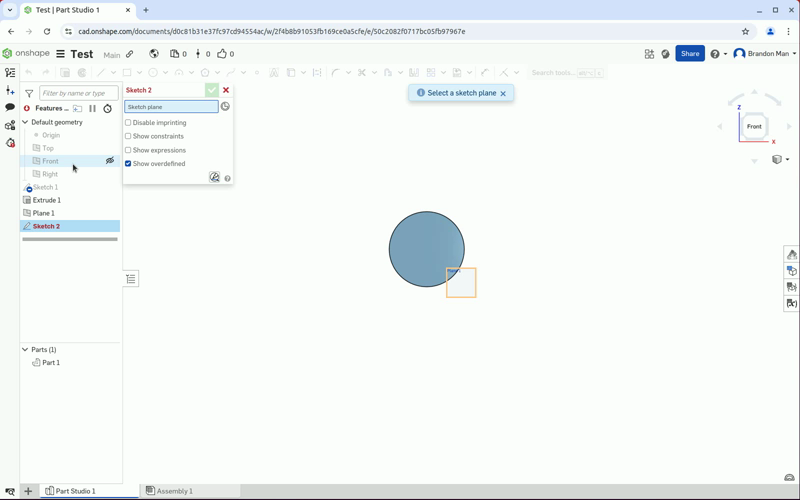
mouse_move(73, 215)
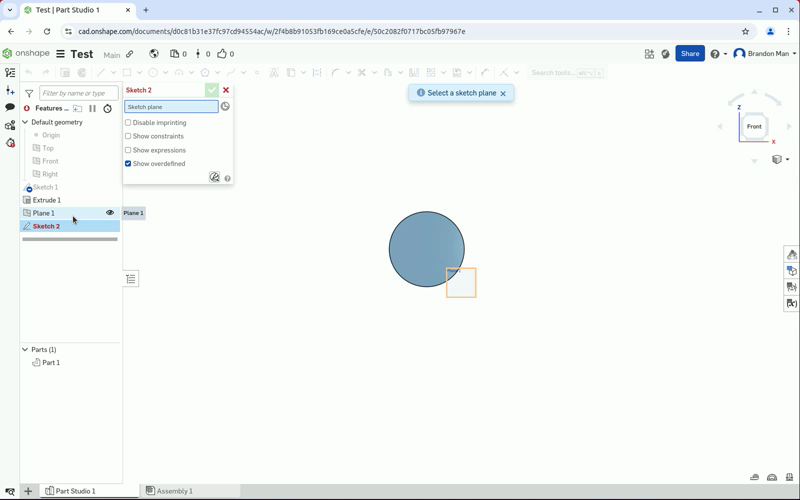
click(73, 215)
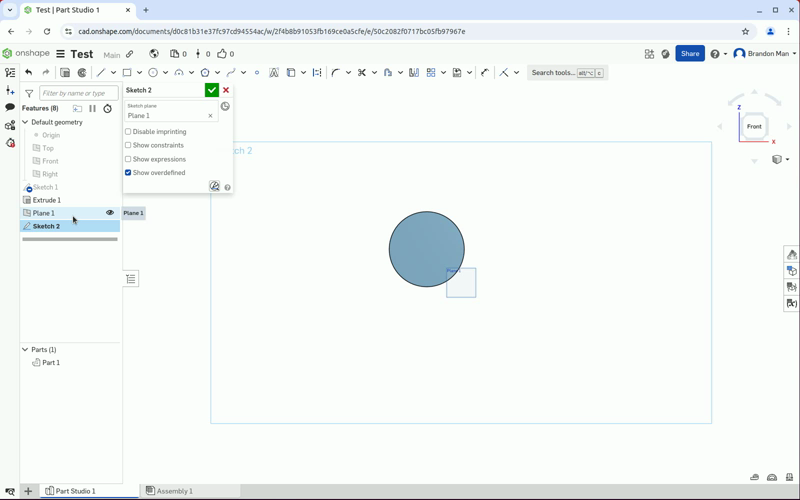
mouse_move(73, 352)
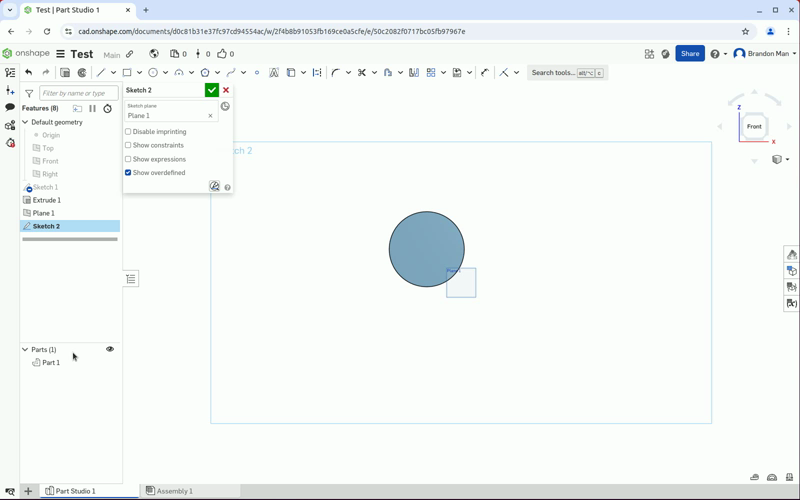
key(y)
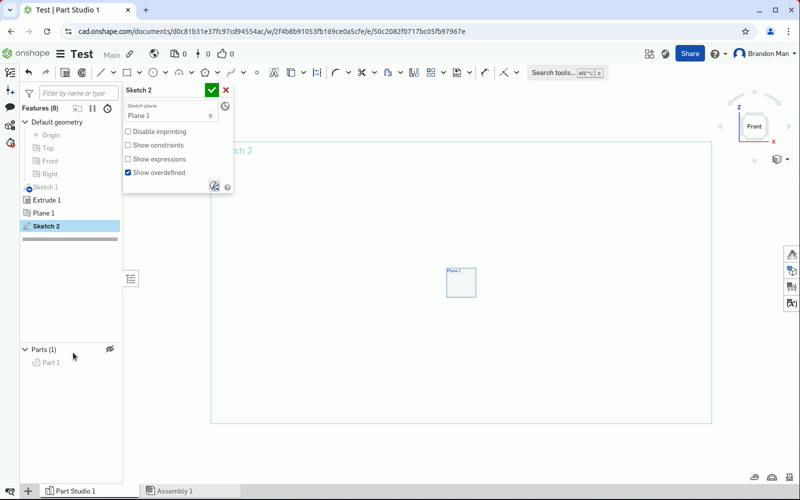
key(l)
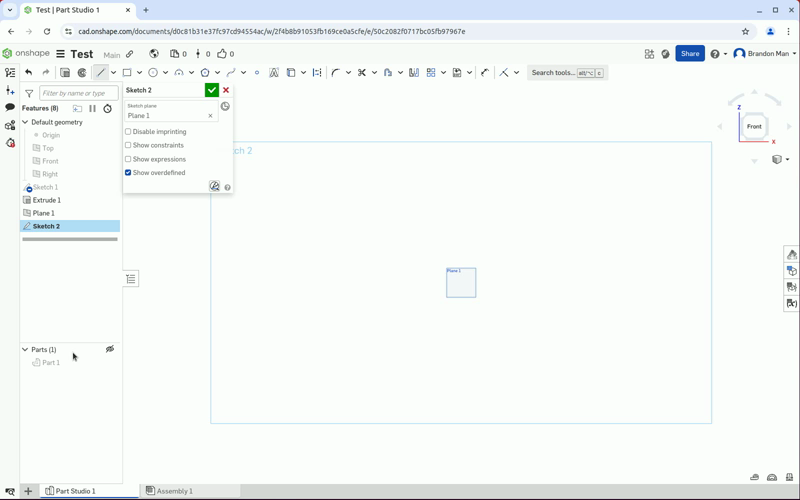
key_down(shift)
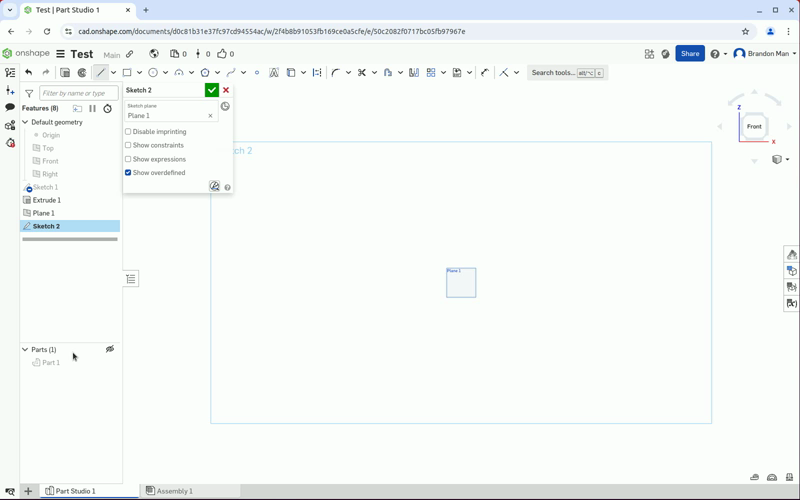
mouse_move(414, 258)
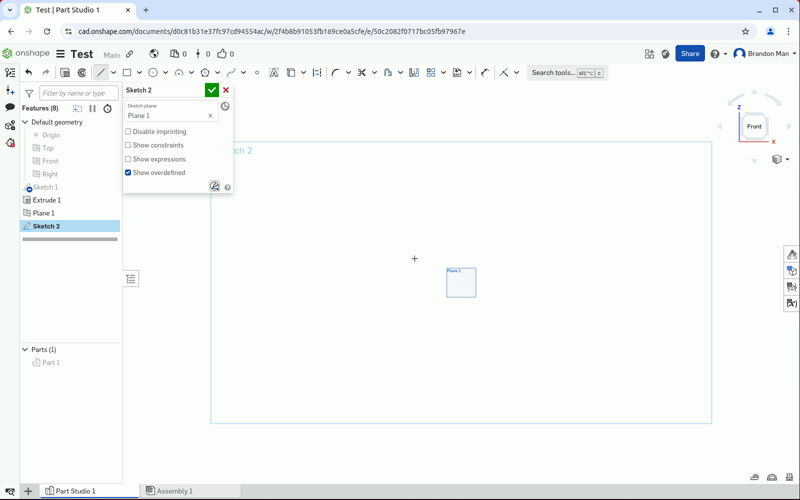
click(414, 258)
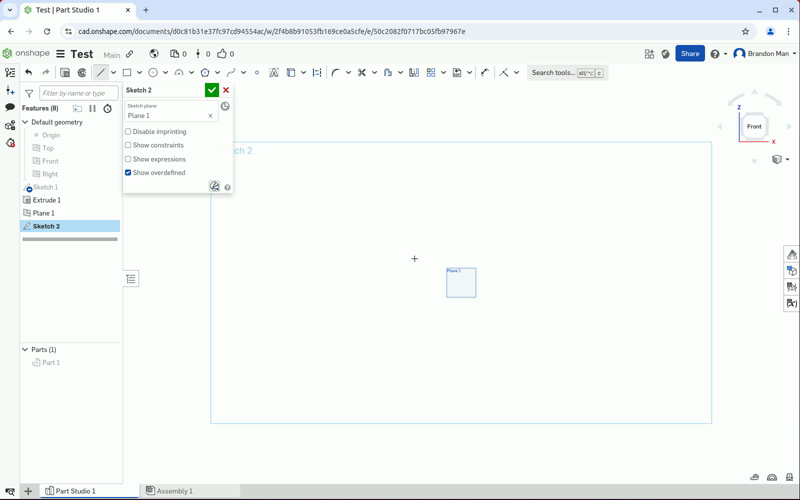
key_up(shift)
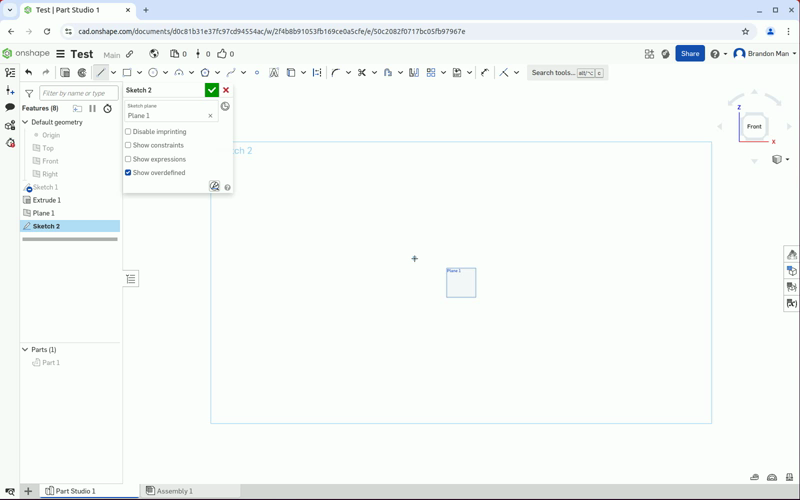
key_down(shift)
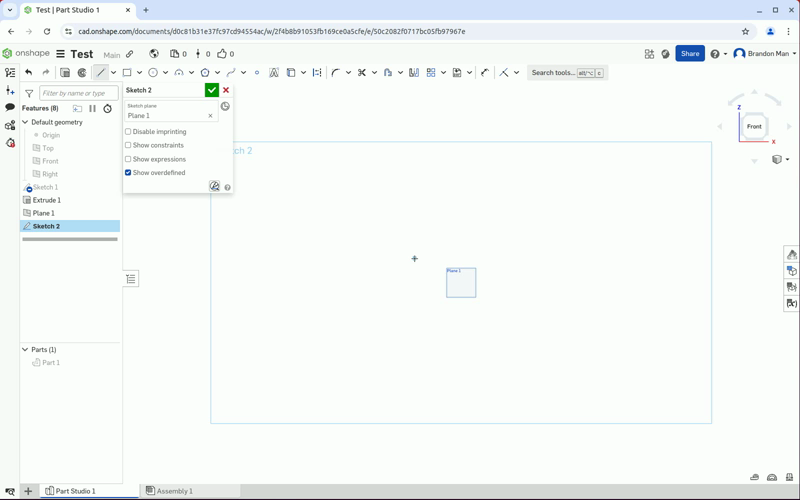
mouse_move(444, 258)
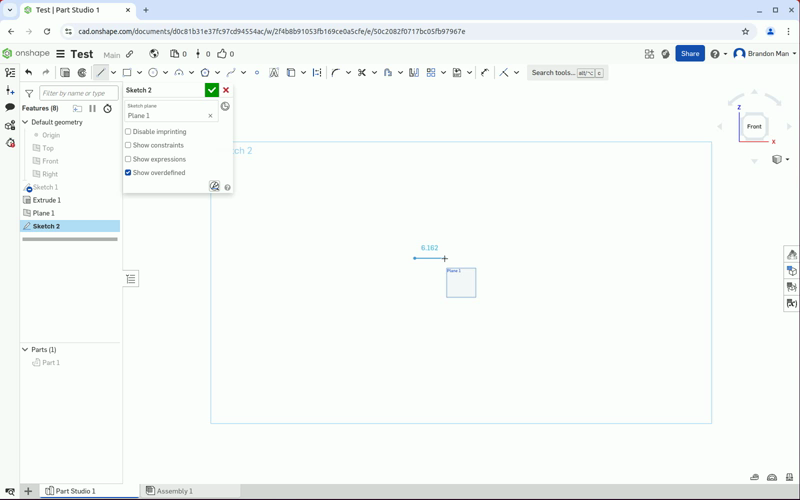
mouse_move(426, 258)
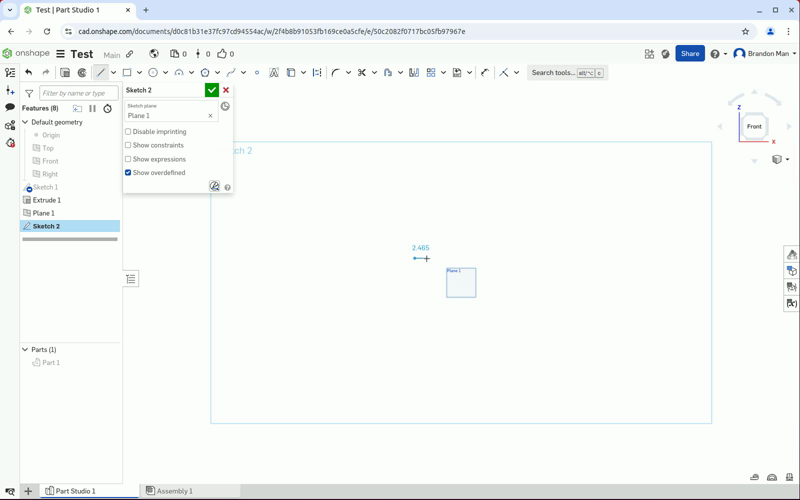
click(426, 258)
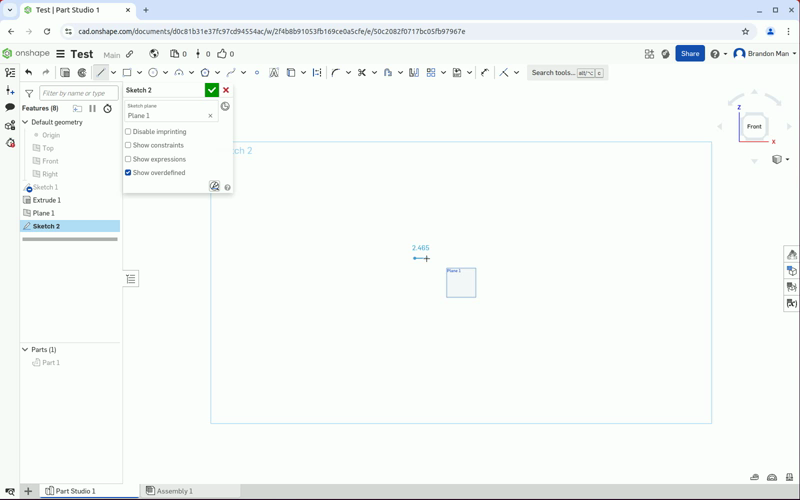
key_up(shift)
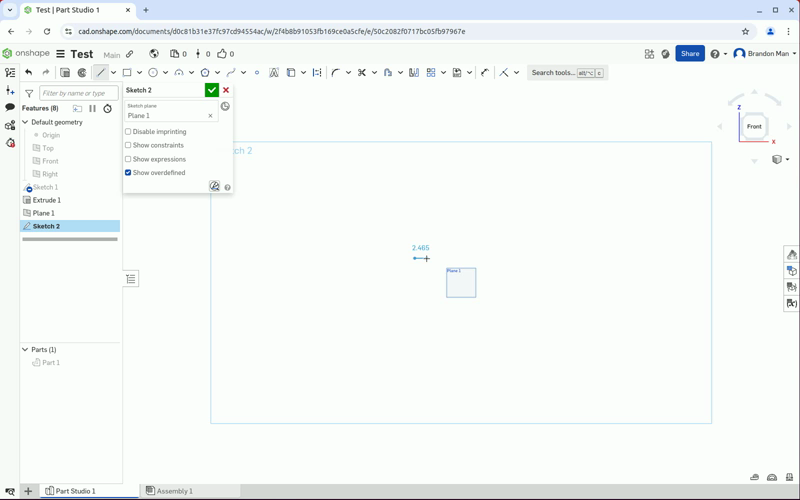
key_down(shift)
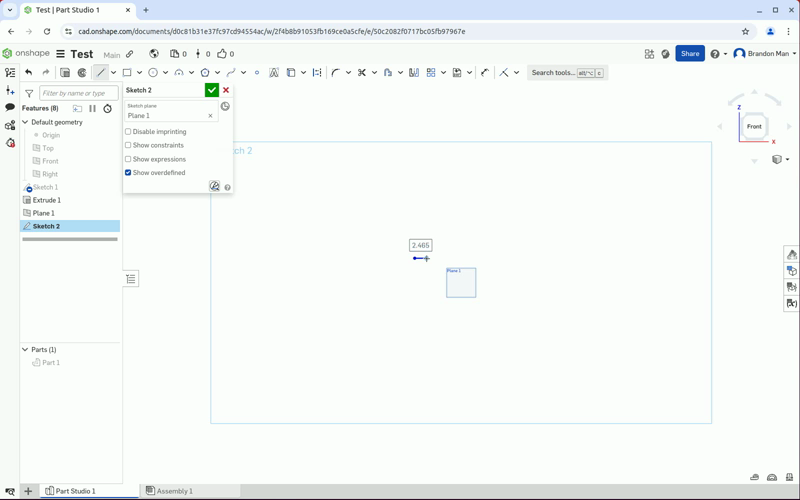
mouse_move(456, 258)
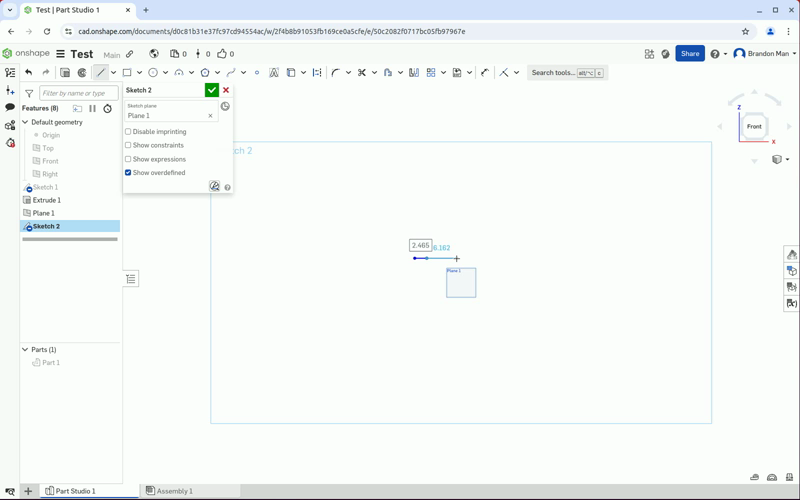
mouse_move(426, 236)
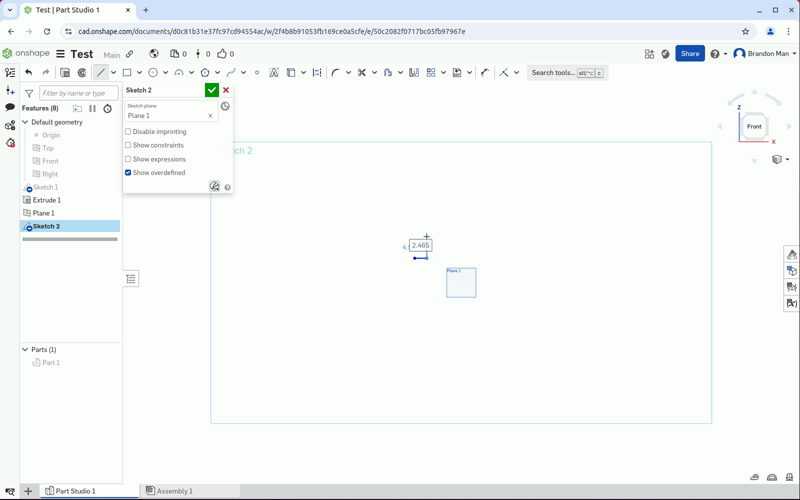
click(426, 236)
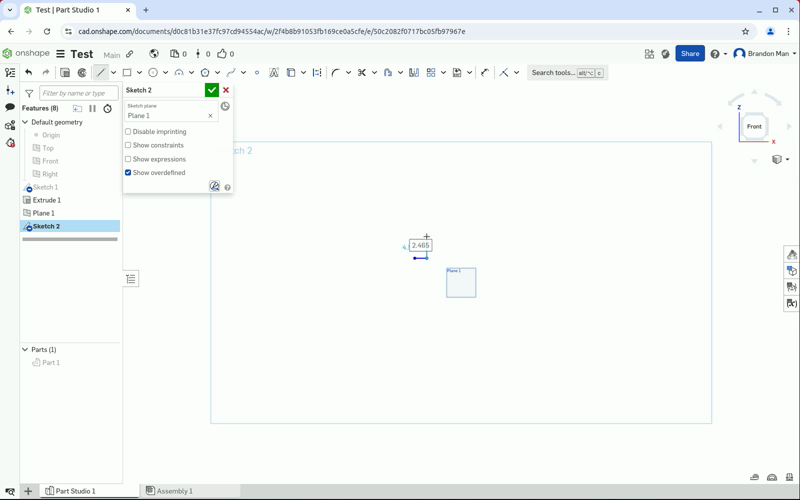
key_up(shift)
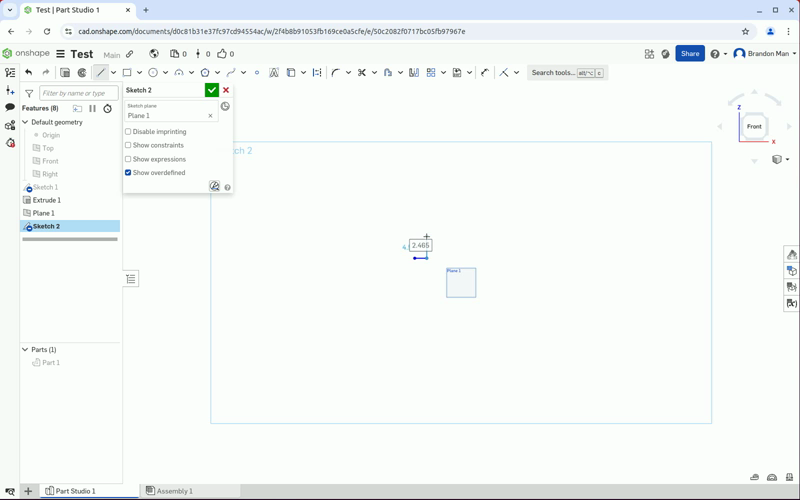
key_down(shift)
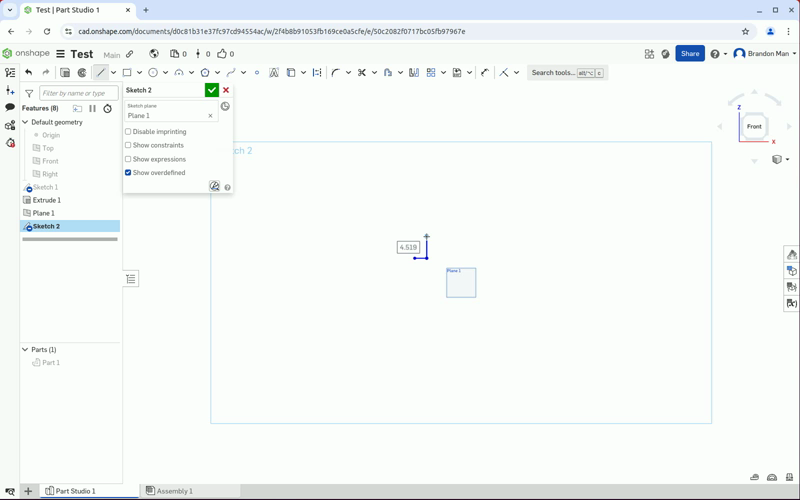
mouse_move(456, 236)
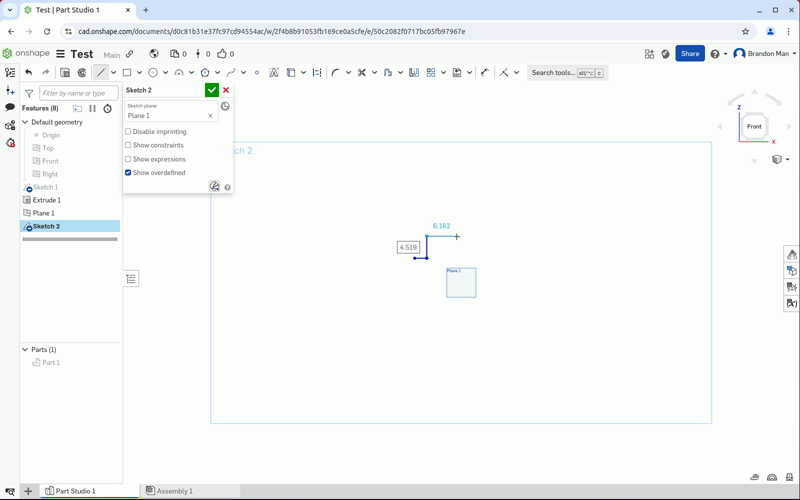
mouse_move(414, 236)
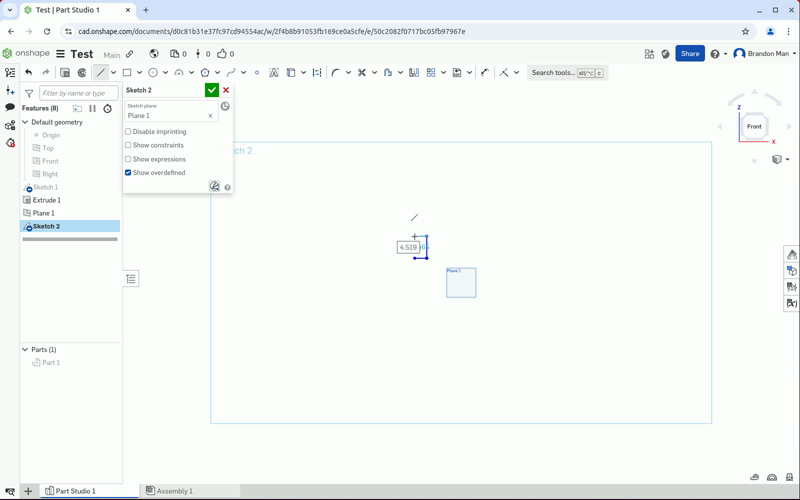
click(414, 236)
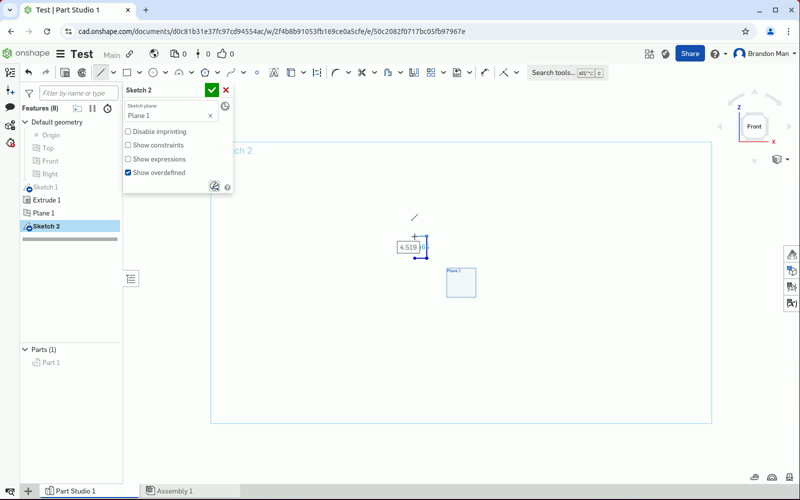
key_up(shift)
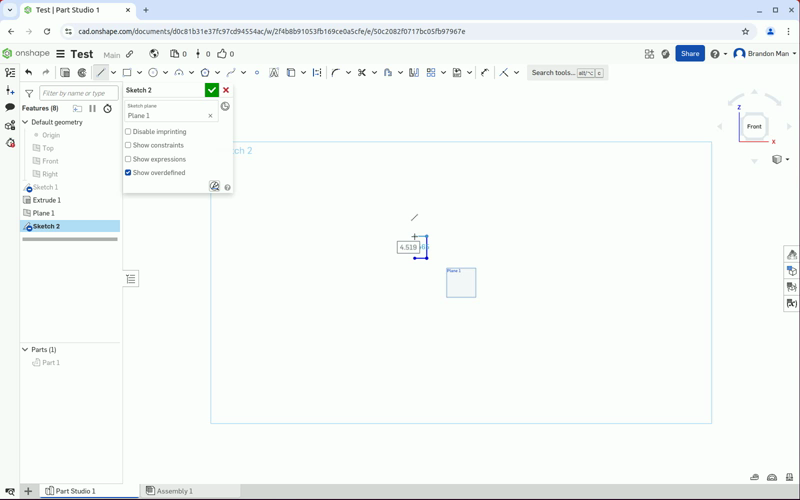
mouse_move(444, 236)
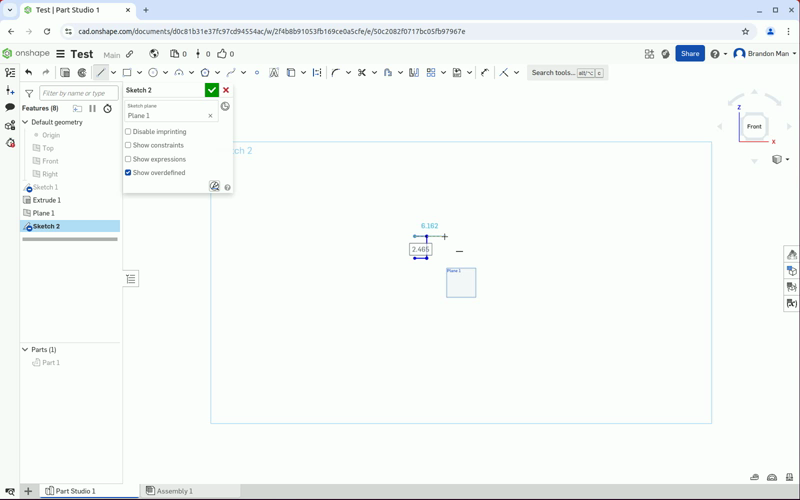
key_down(shift)
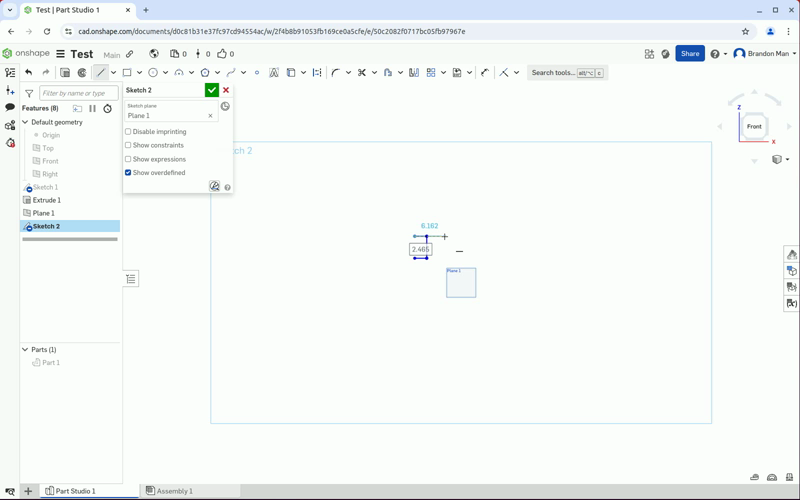
mouse_move(414, 258)
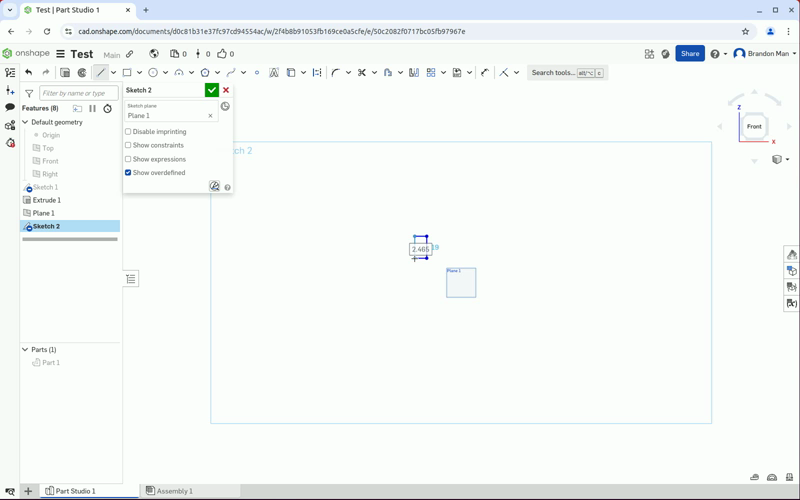
key_up(shift)
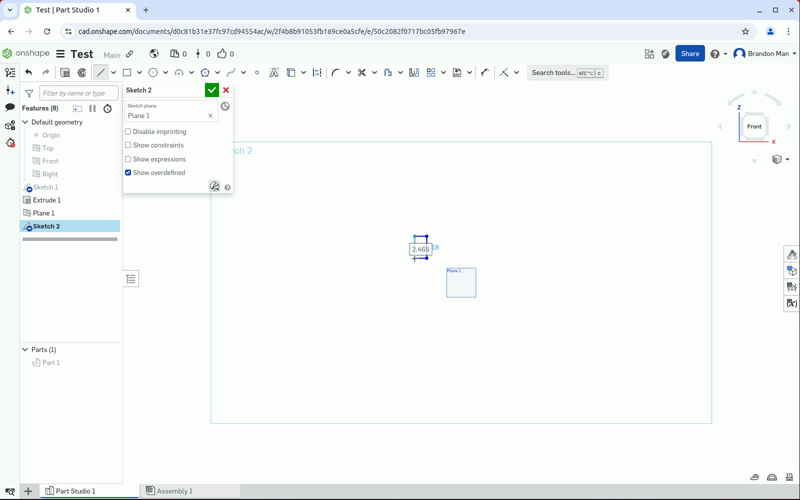
click(414, 258)
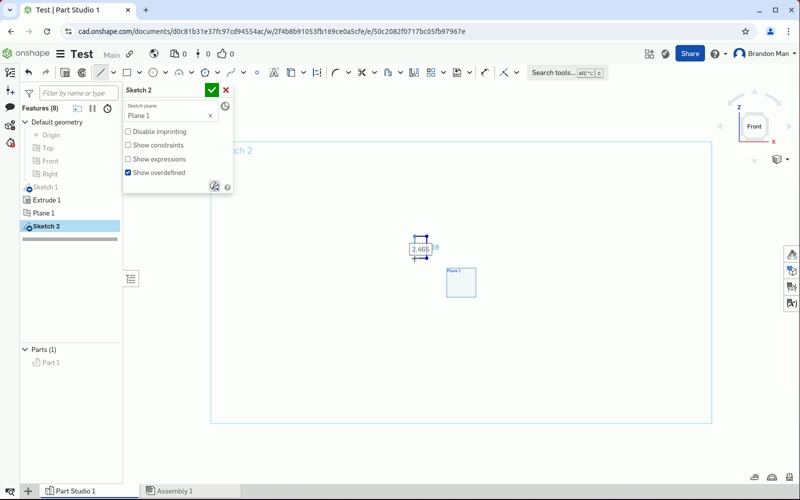
key(esc)
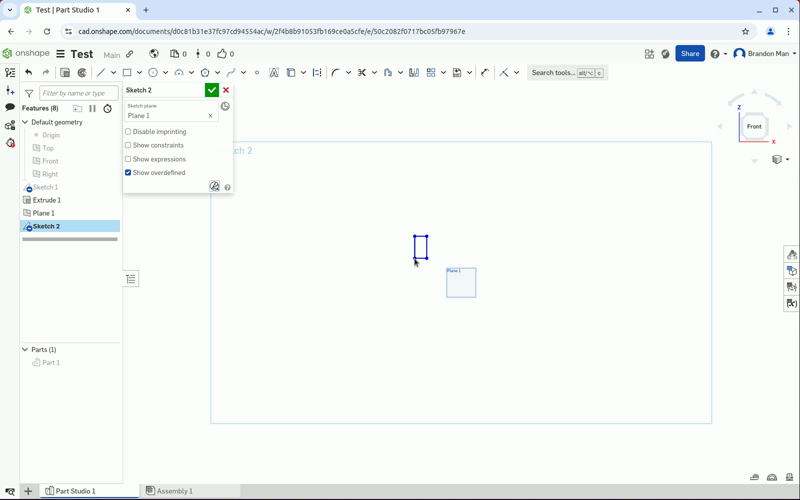
mouse_move(417, 253)
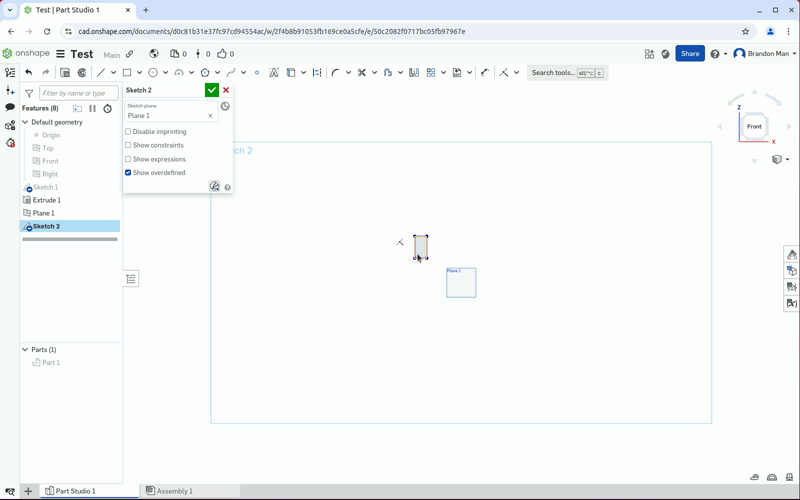
scroll(6)
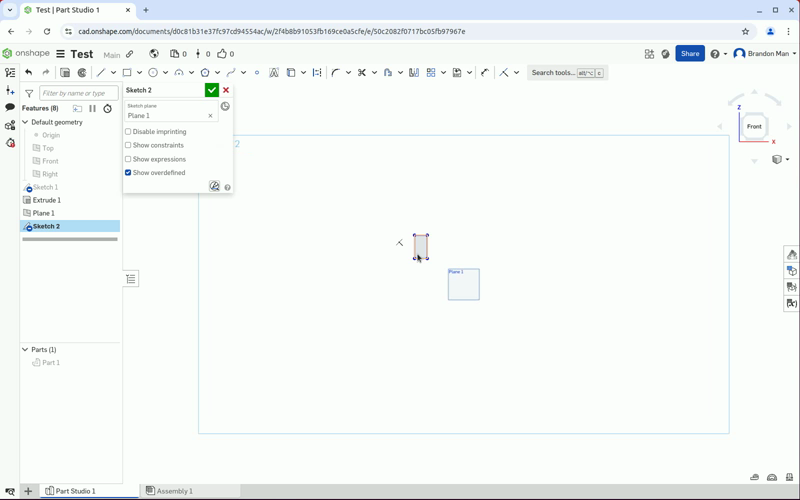
scroll(6)
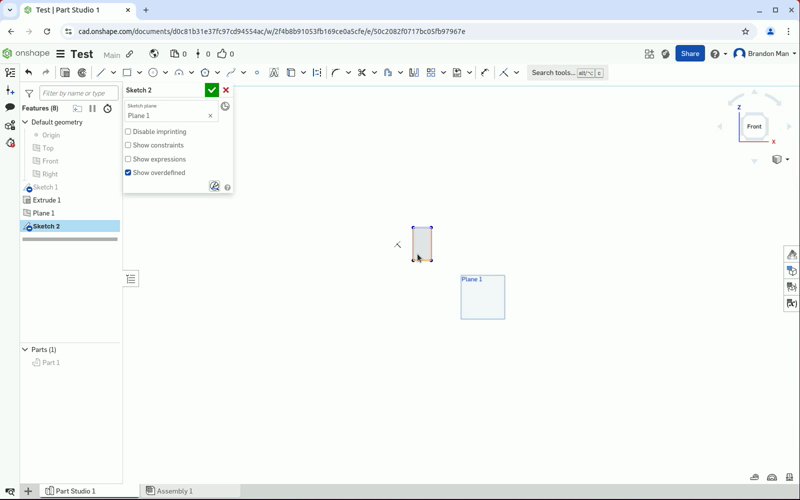
scroll(6)
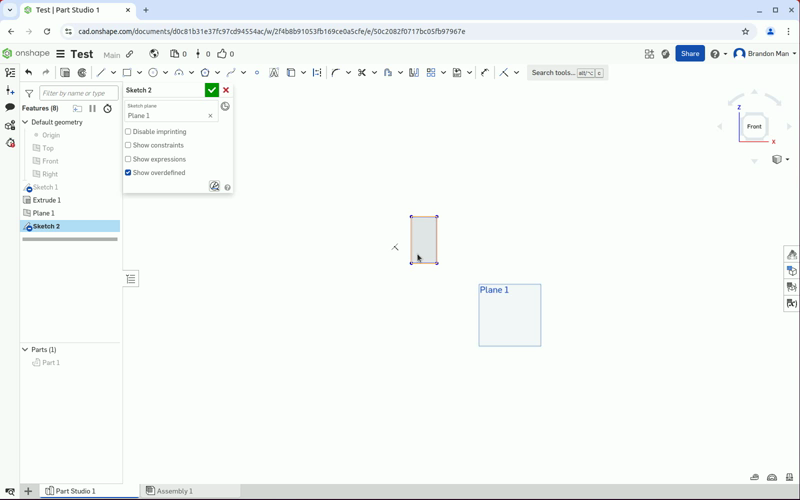
scroll(6)
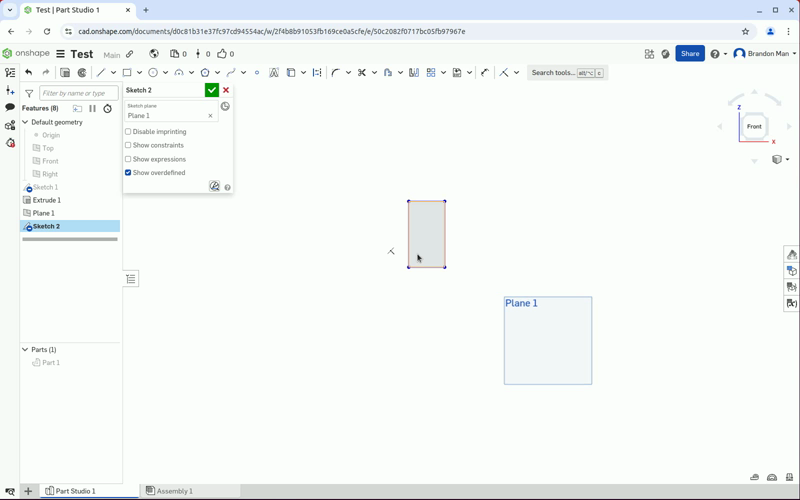
scroll(6)
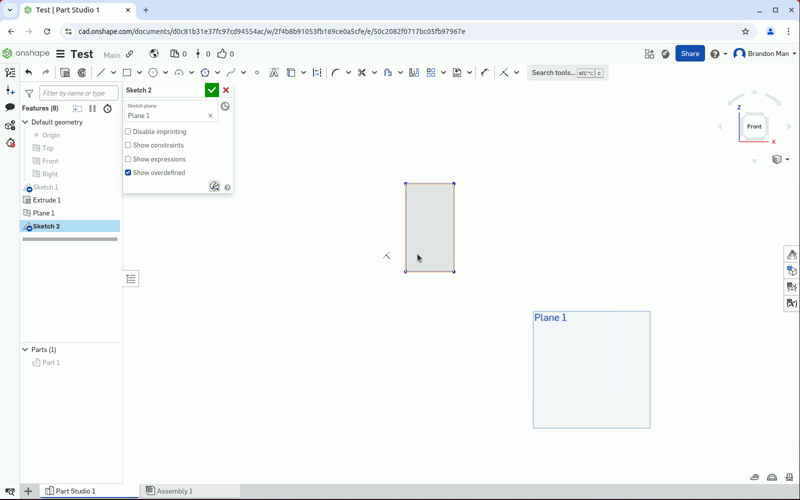
scroll(6)
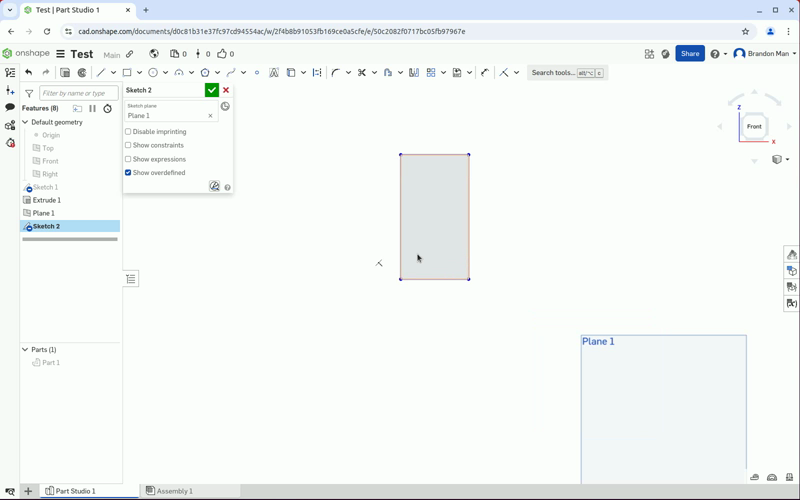
scroll(6)
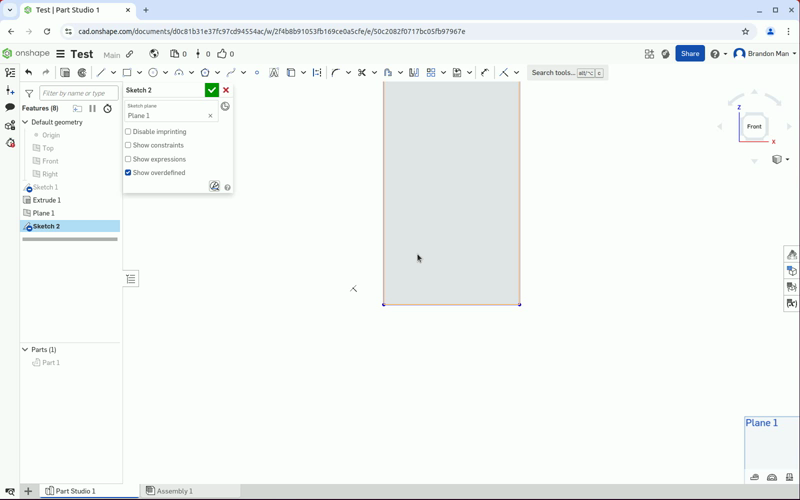
click(417, 253)
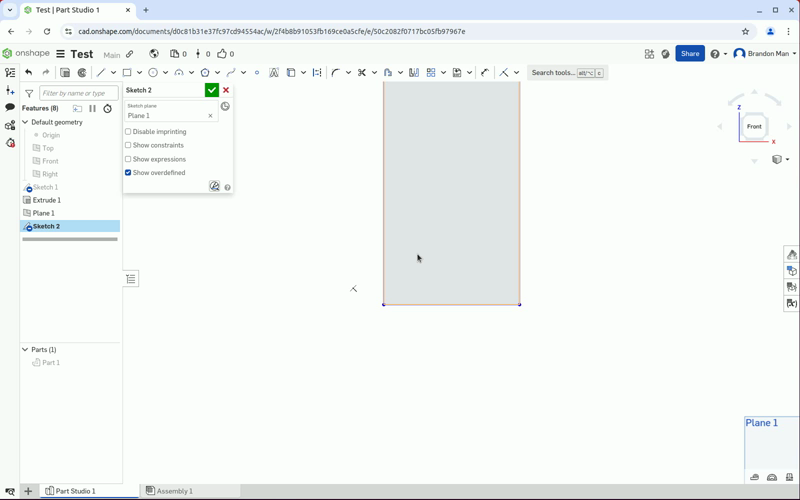
scroll(-6)
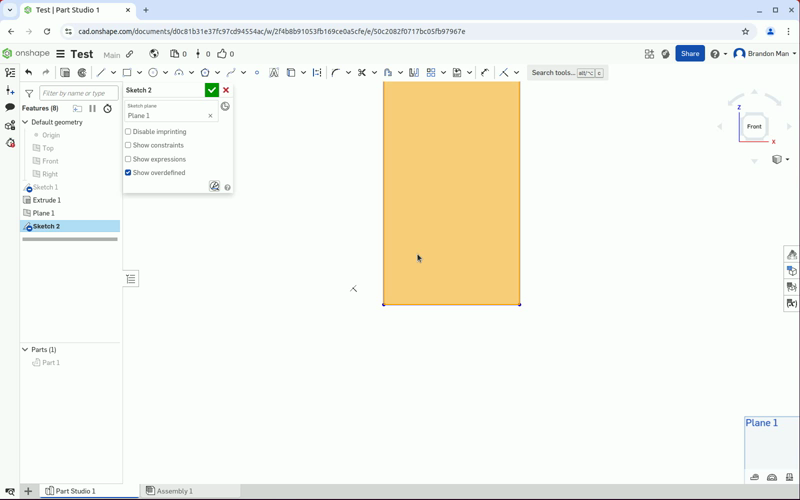
scroll(-6)
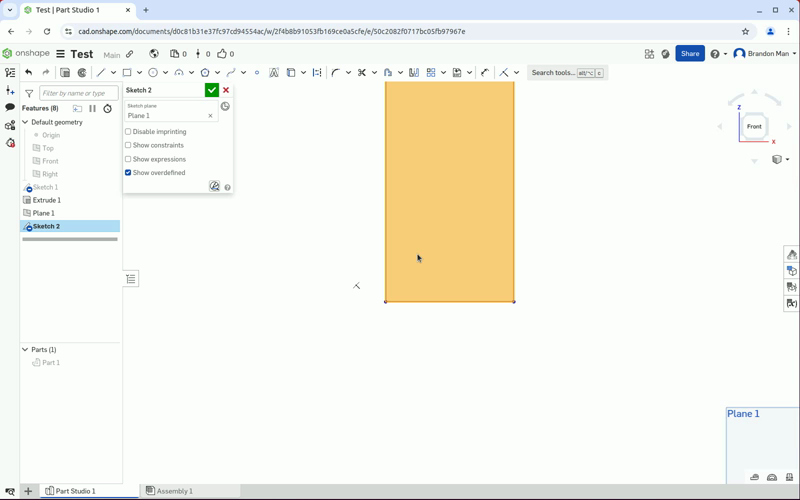
scroll(-6)
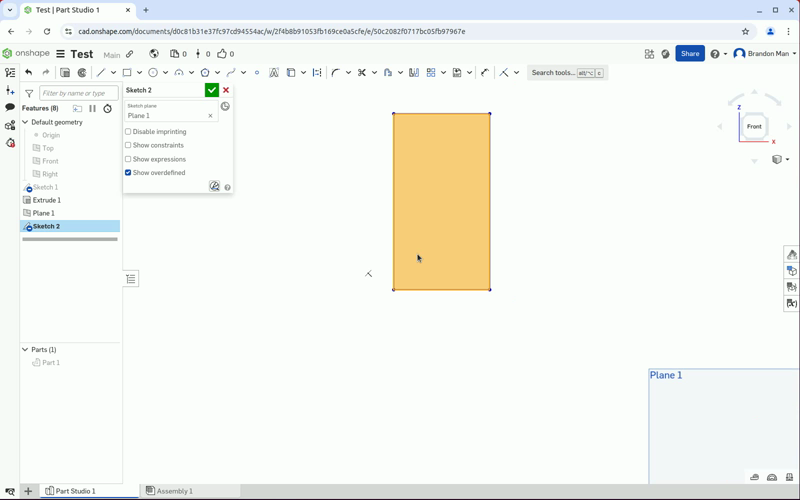
scroll(-6)
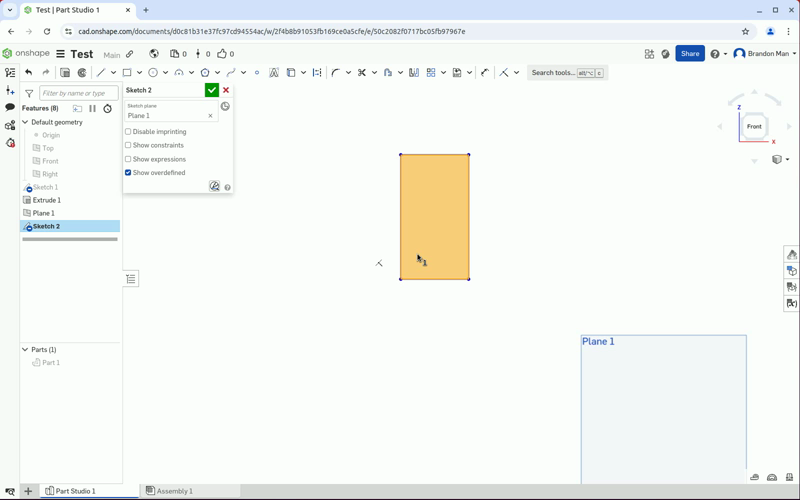
scroll(-6)
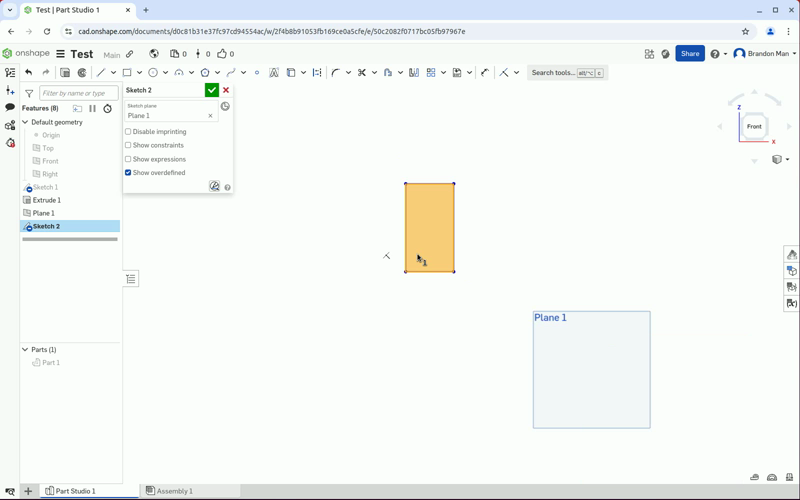
scroll(-6)
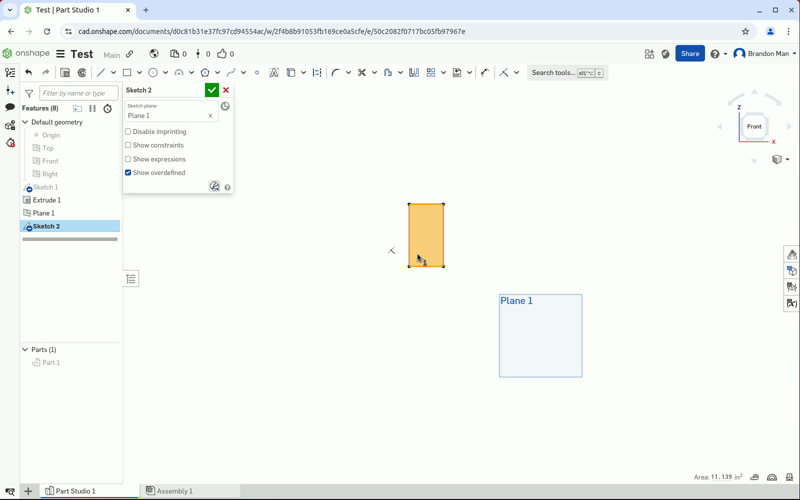
scroll(-6)
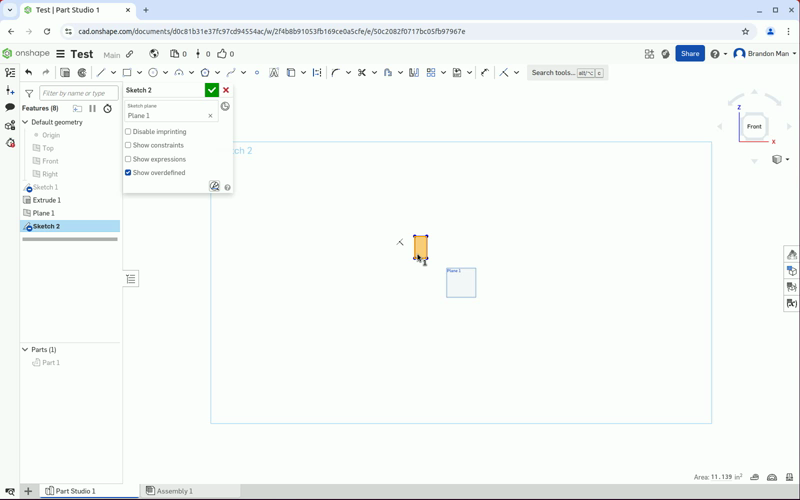
mouse_move(73, 352)
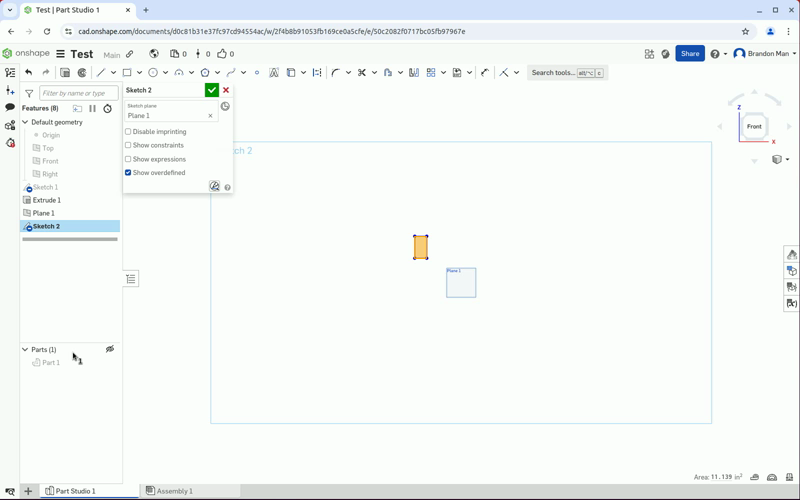
key(shift+y)
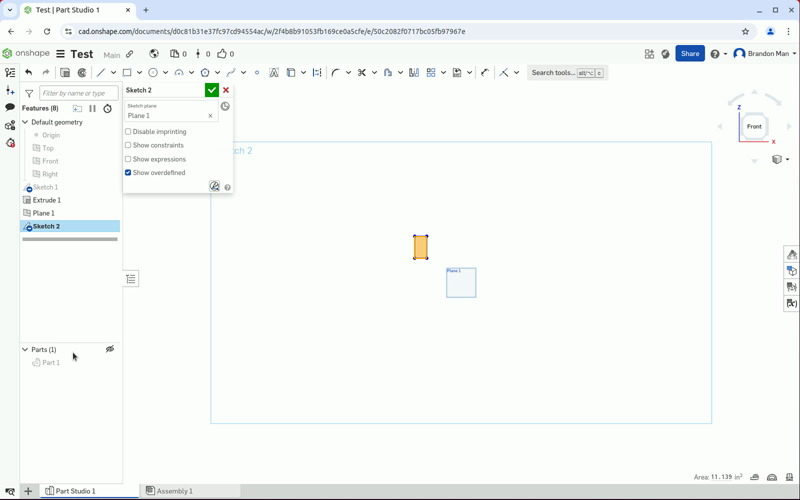
key(shift+e)
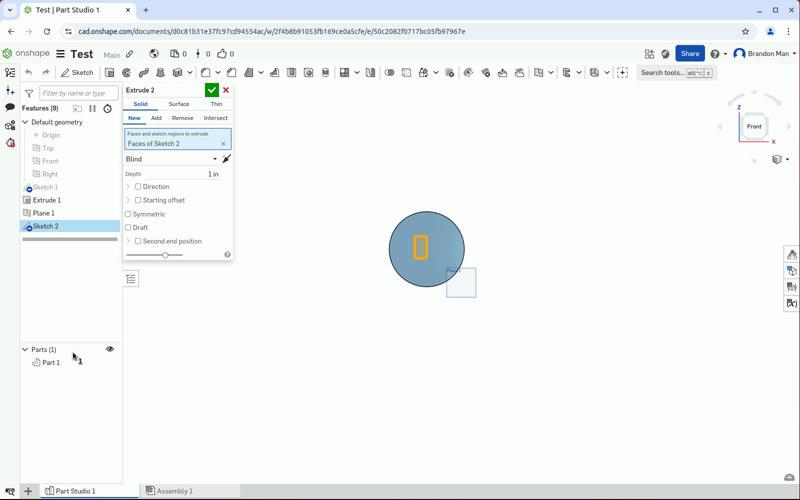
mouse_move(143, 106)
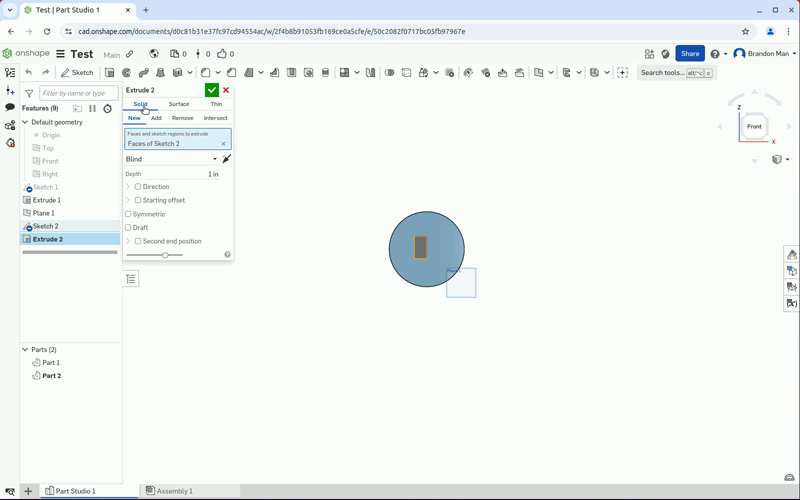
click(143, 106)
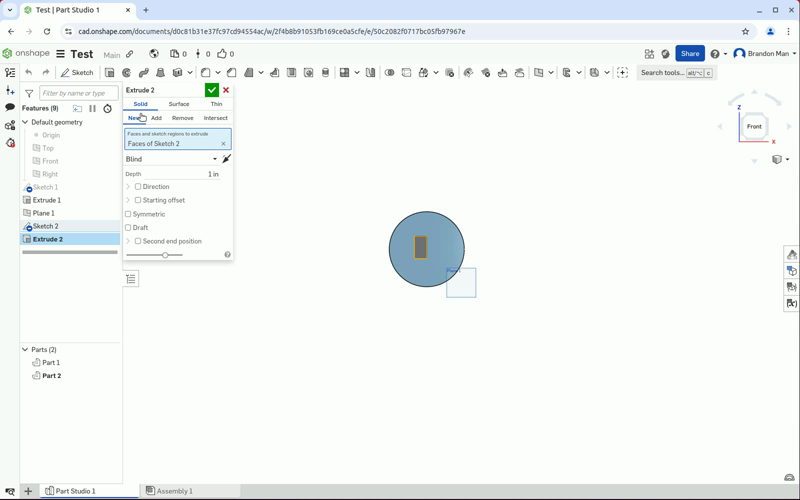
mouse_move(137, 120)
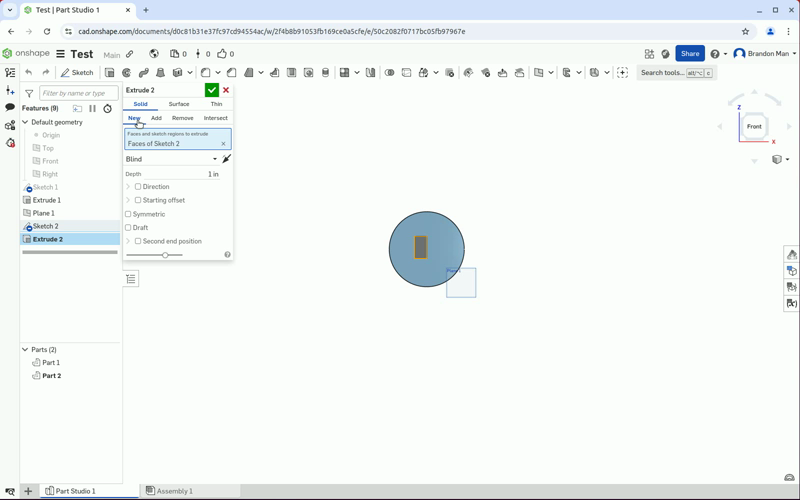
click(137, 120)
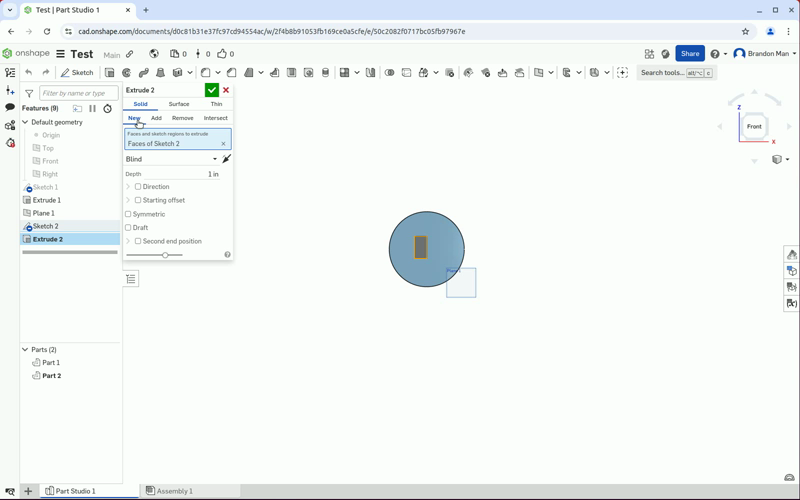
key(tab, 4)
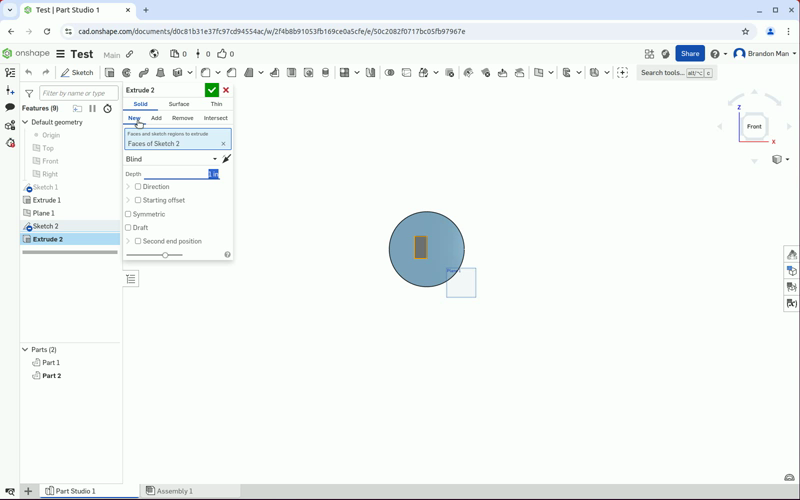
text(2.889)
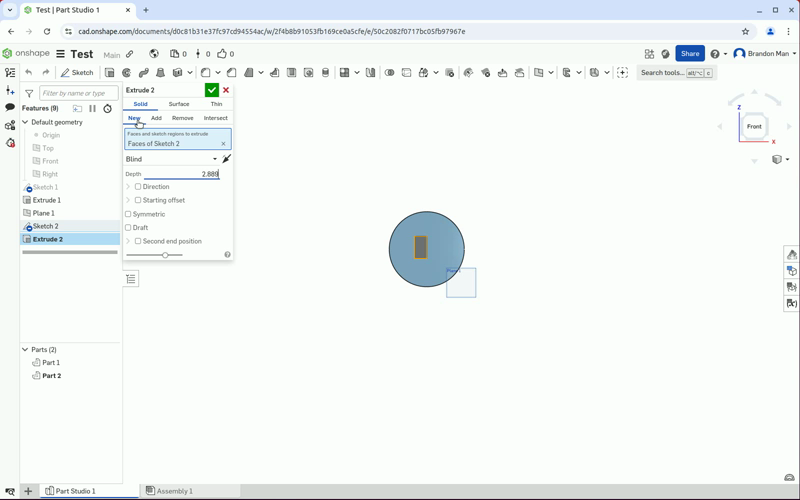
key(enter)
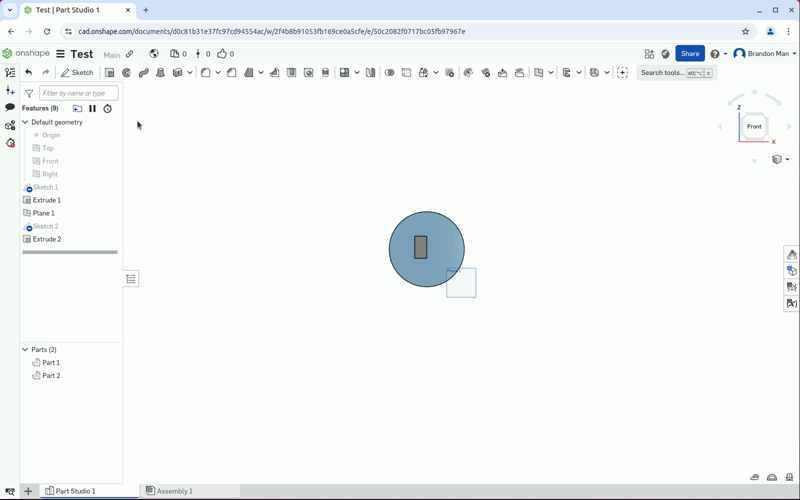
key(shift+h)
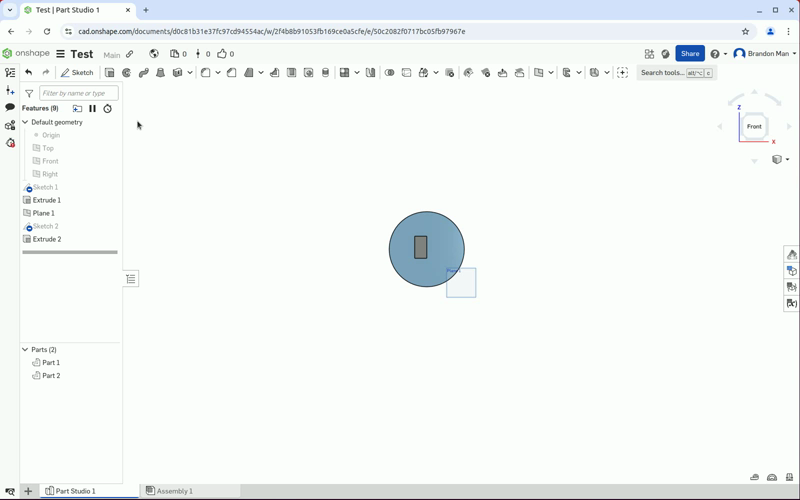
key(shift+h)
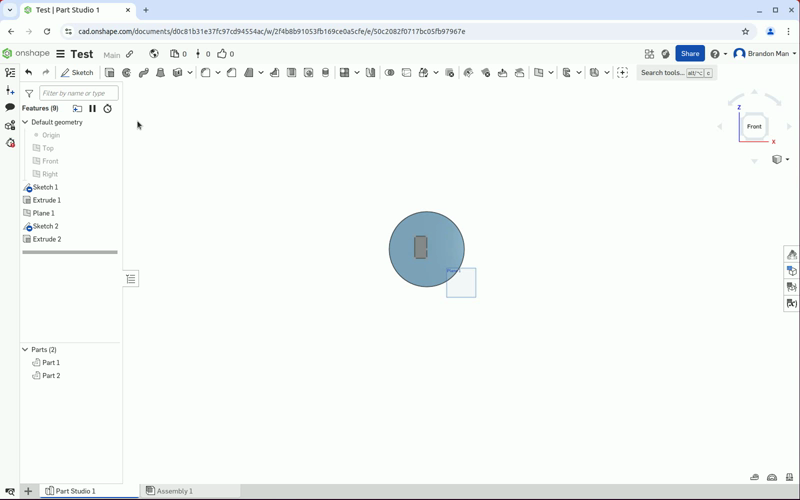
key(shift+7)
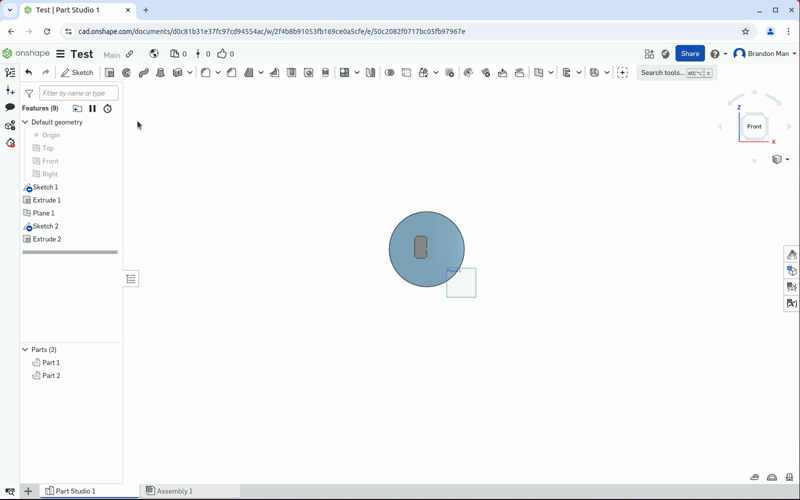
key(left, 2)
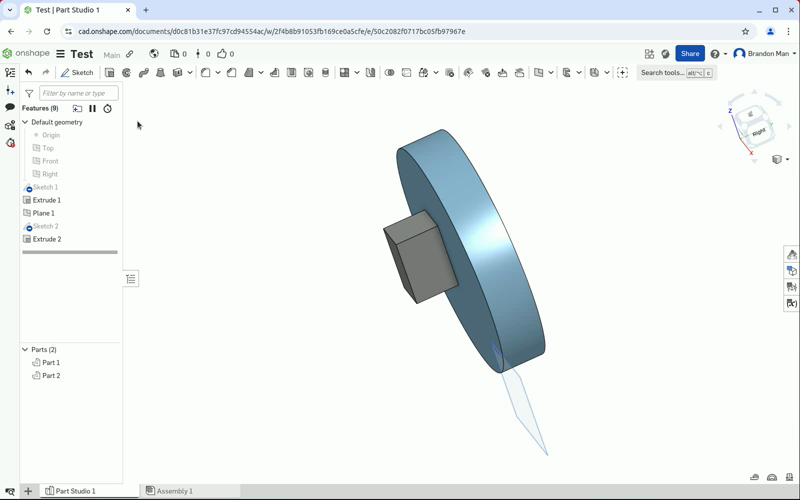
key(down, 2)
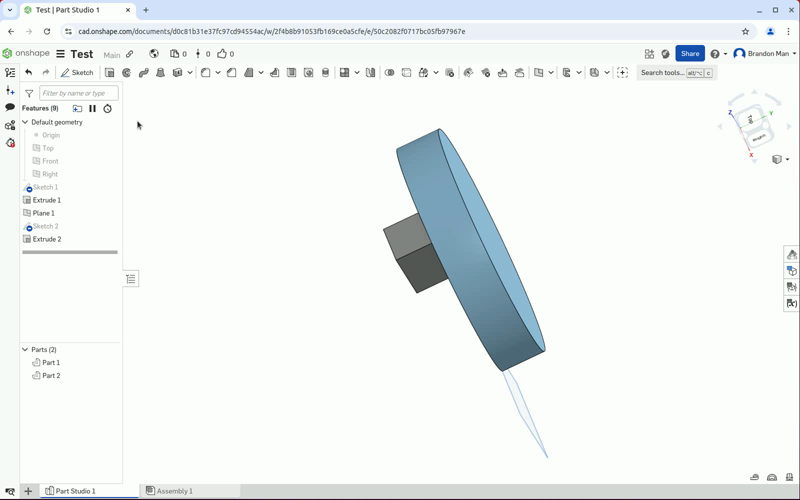
key(up, 2)
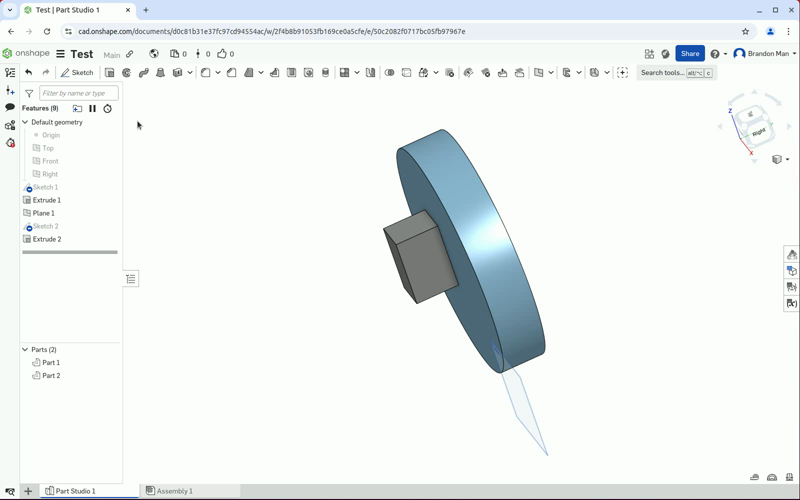
key(right, 2)
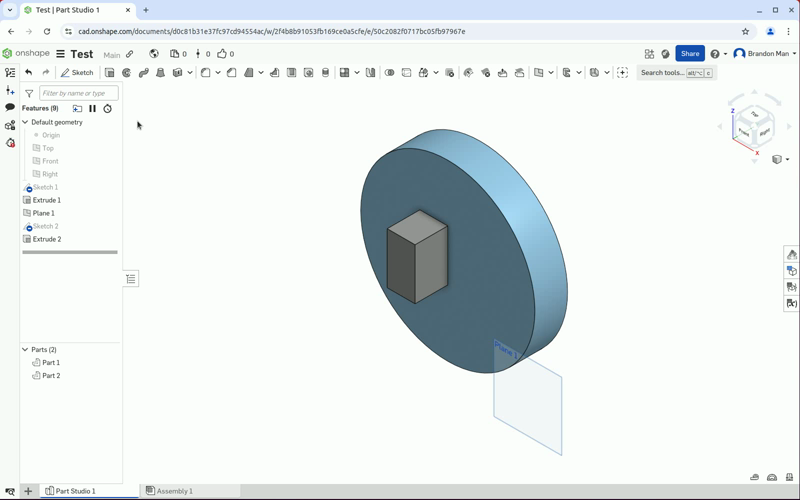
mouse_move(73, 189)
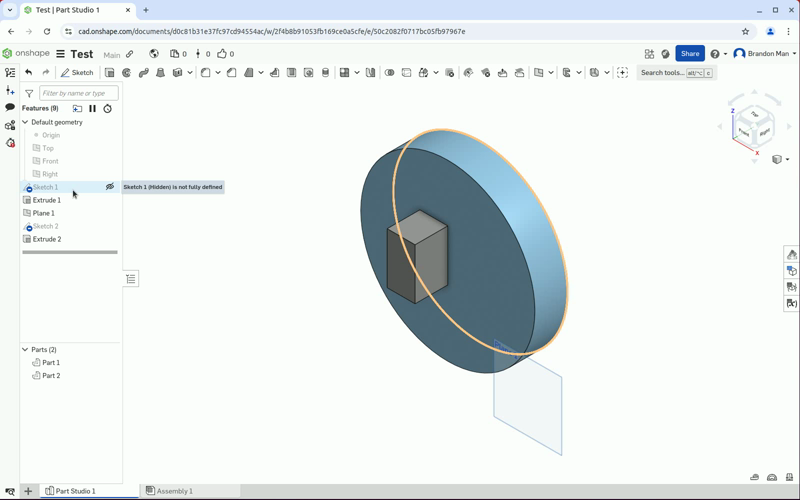
click(73, 189)